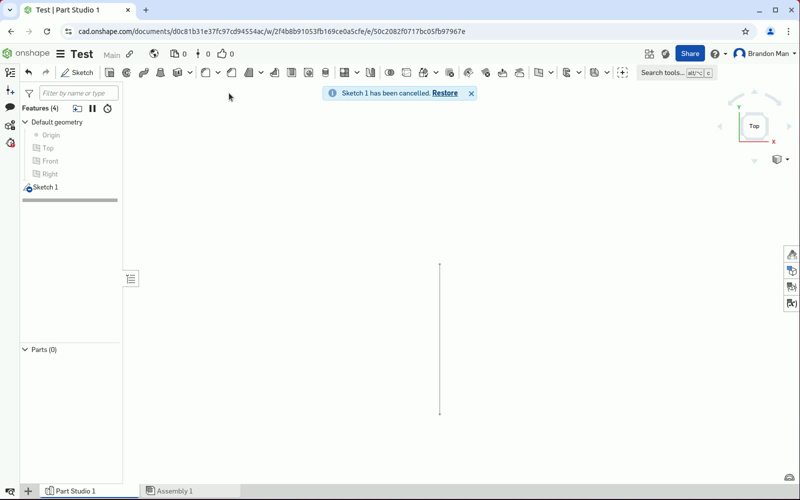
key(shift+h)
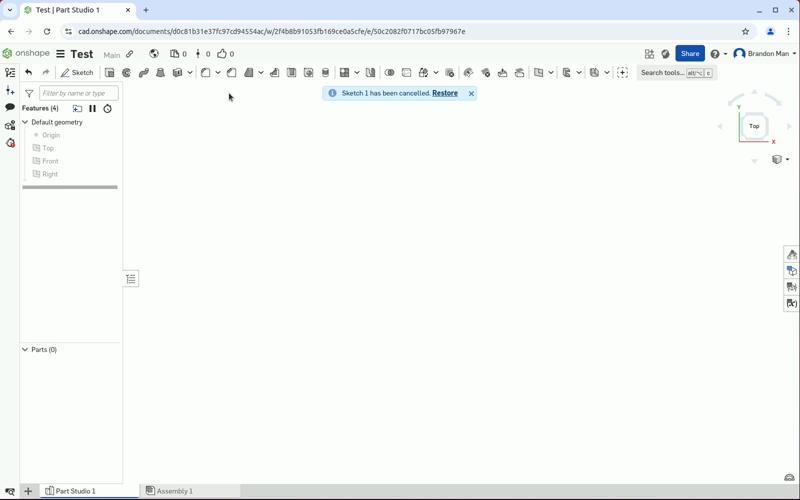
key(shift+s)
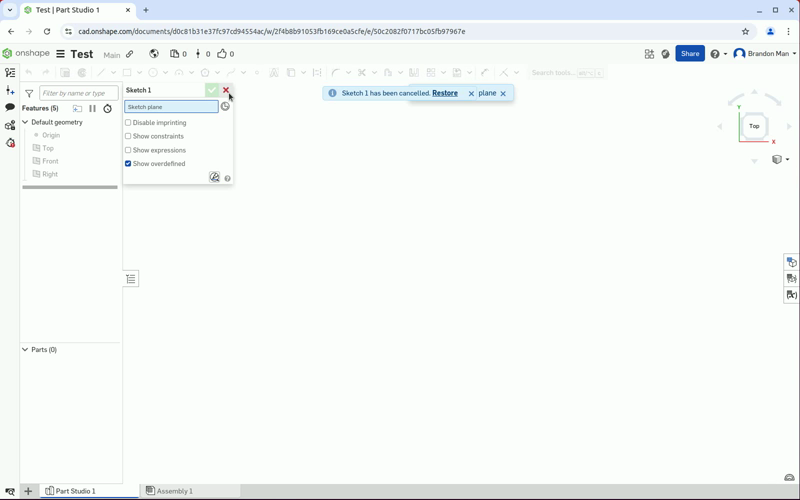
mouse_move(73, 150)
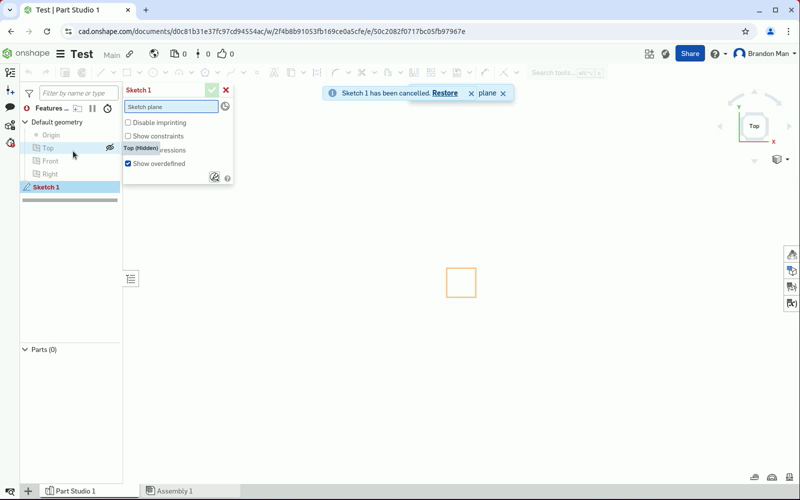
click(73, 150)
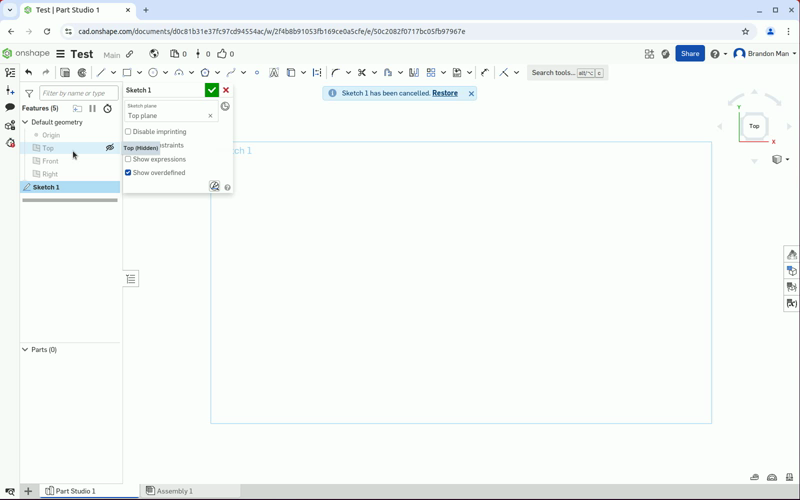
mouse_move(73, 352)
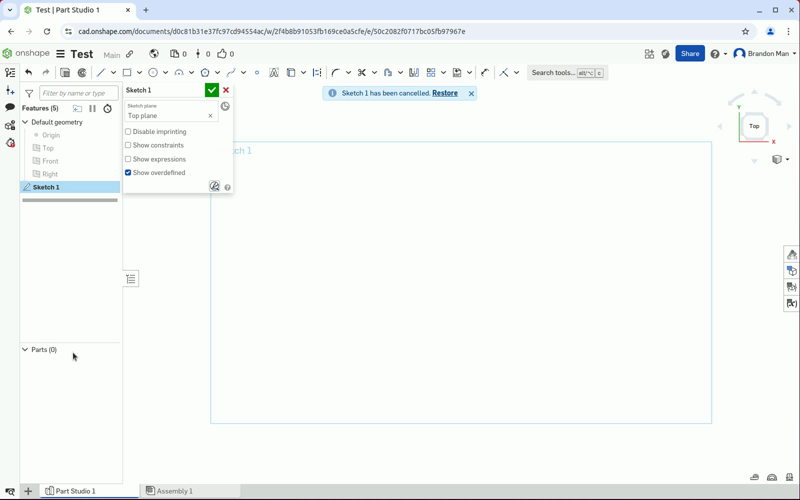
key(y)
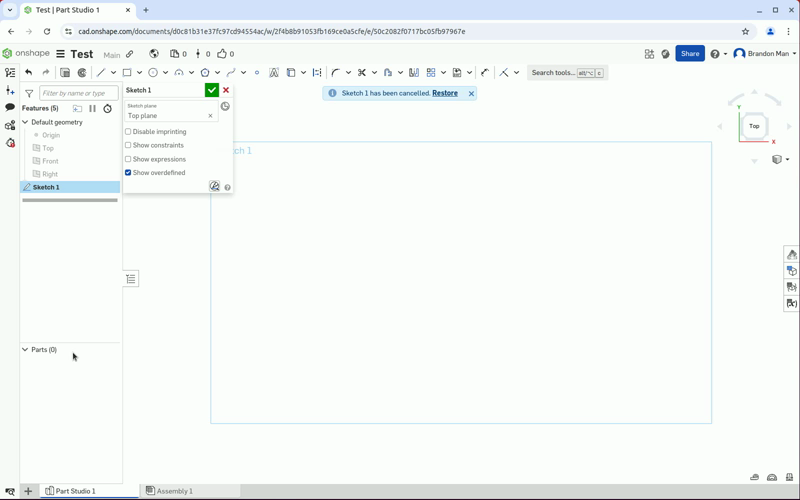
key(a)
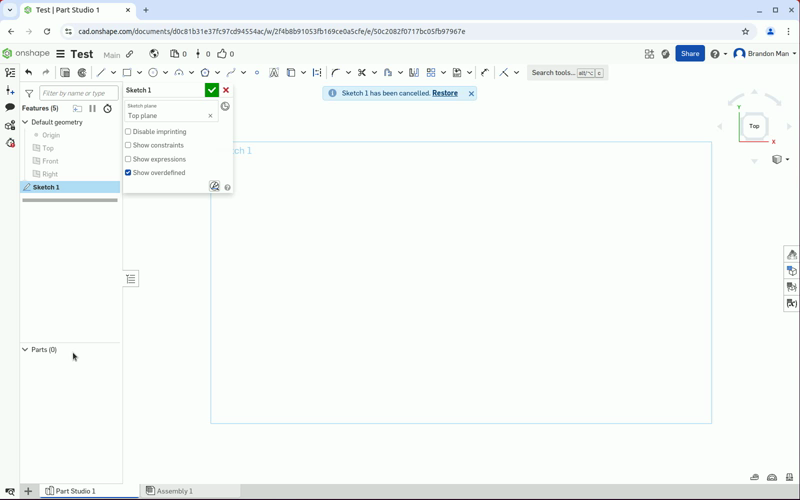
key_down(shift)
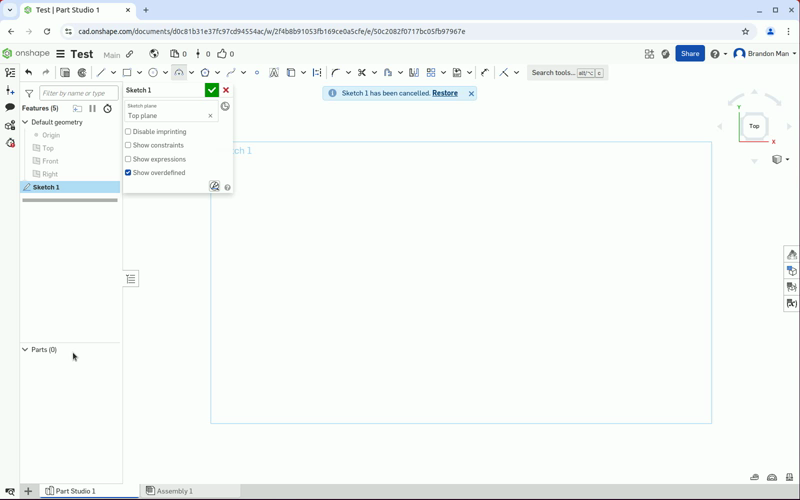
mouse_move(460, 339)
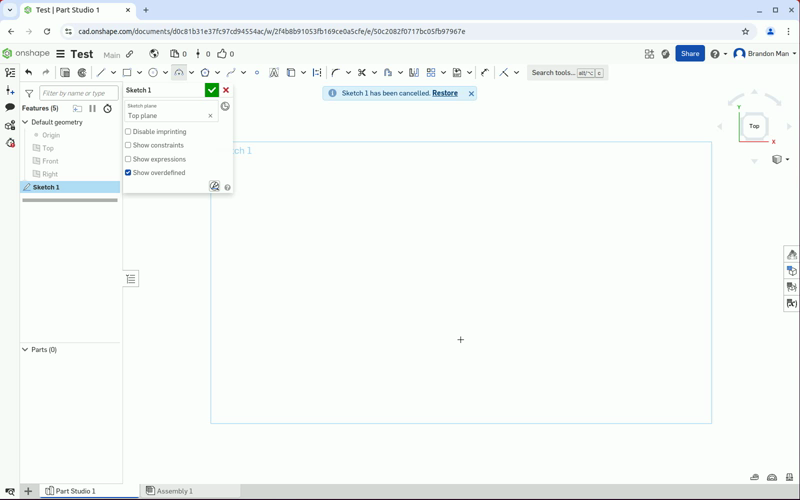
click(460, 339)
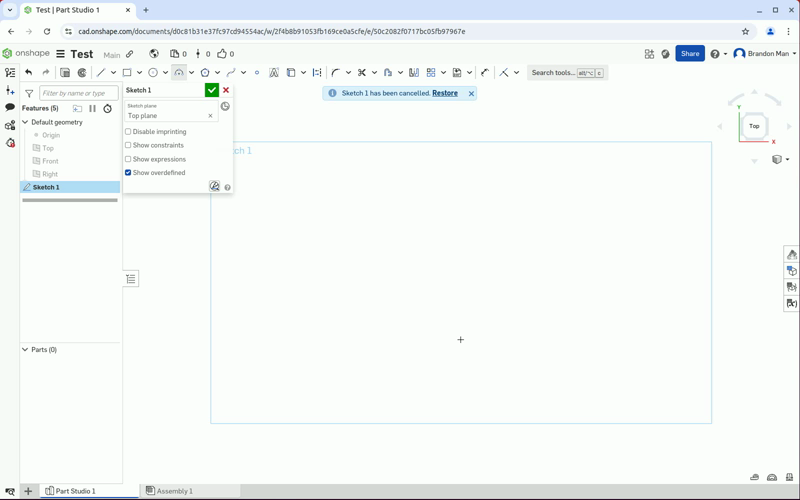
key_up(shift)
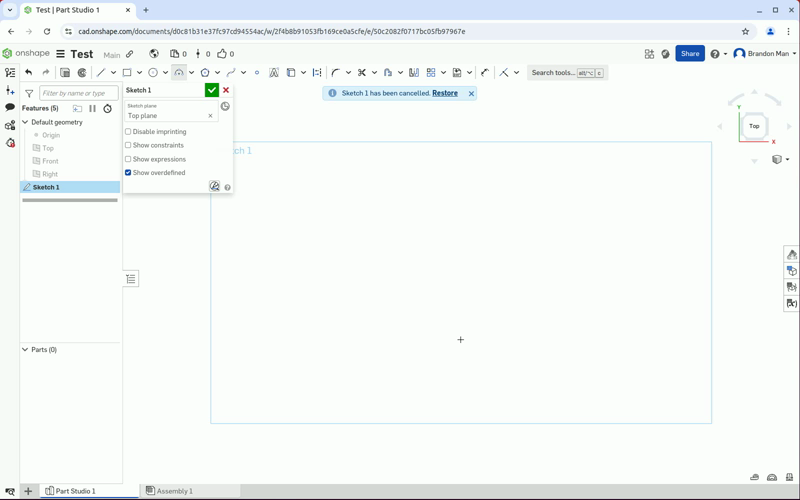
key_down(shift)
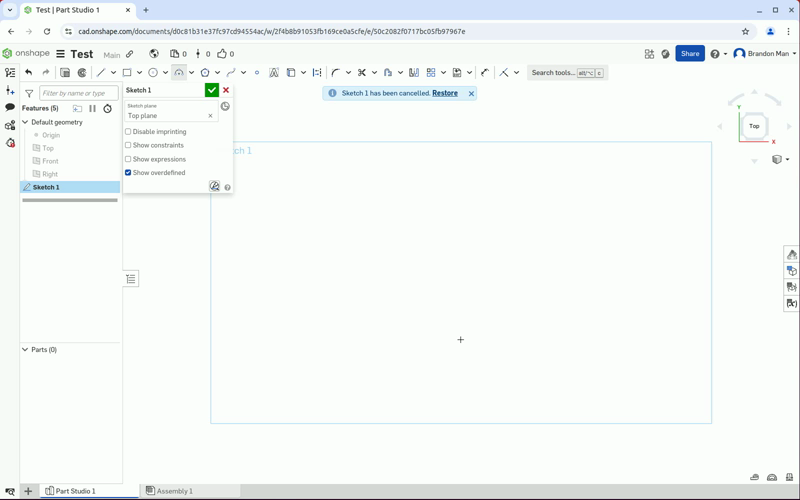
mouse_move(460, 226)
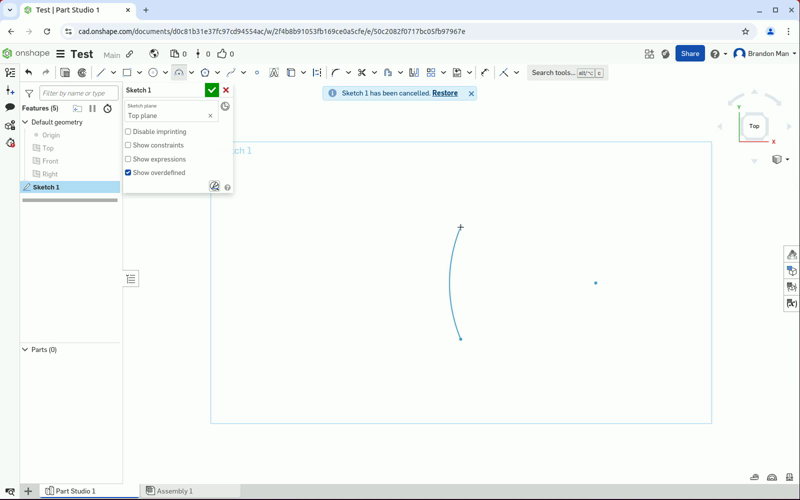
click(460, 226)
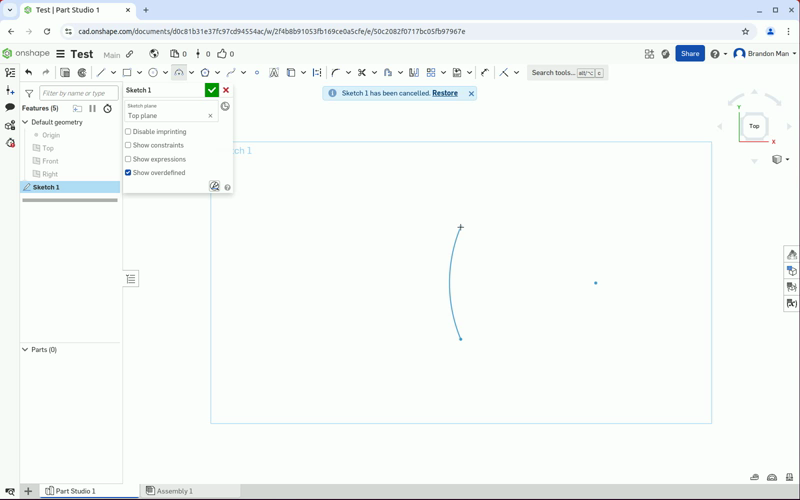
mouse_move(516, 282)
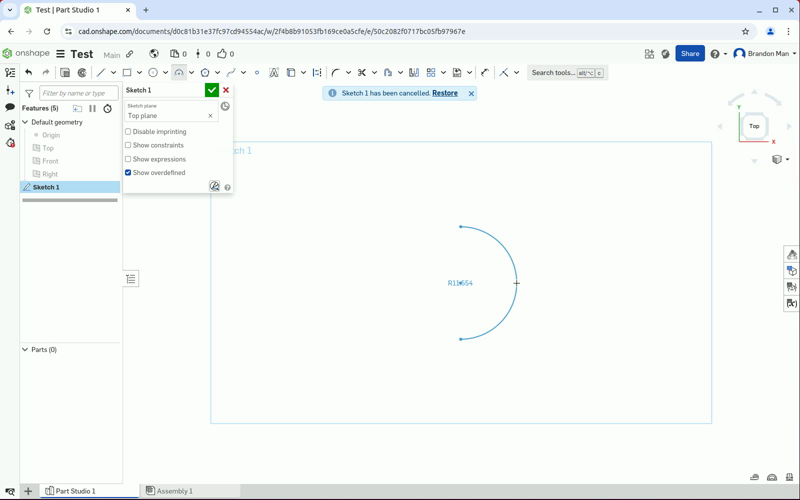
click(516, 282)
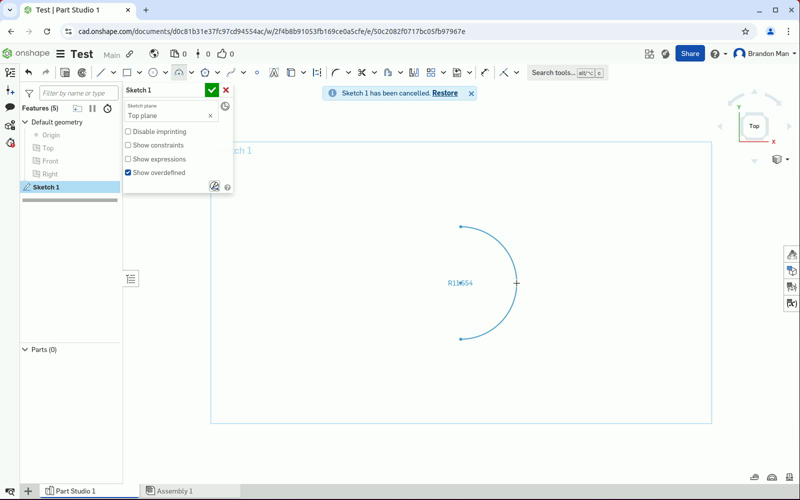
key_up(shift)
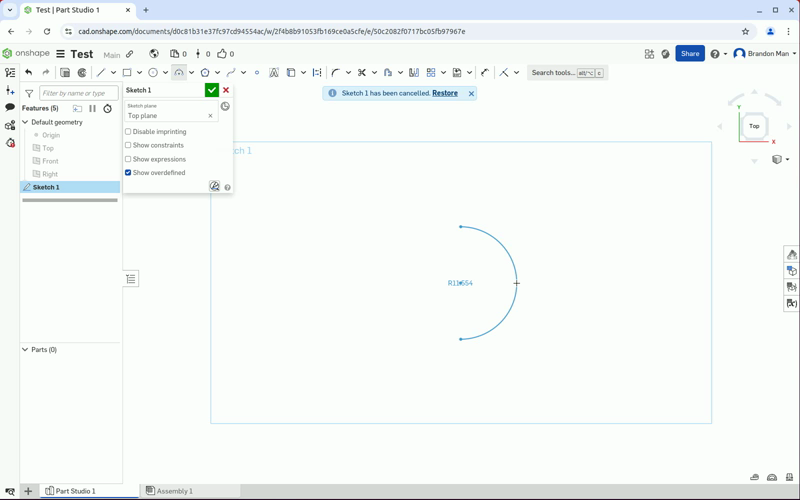
key(esc)
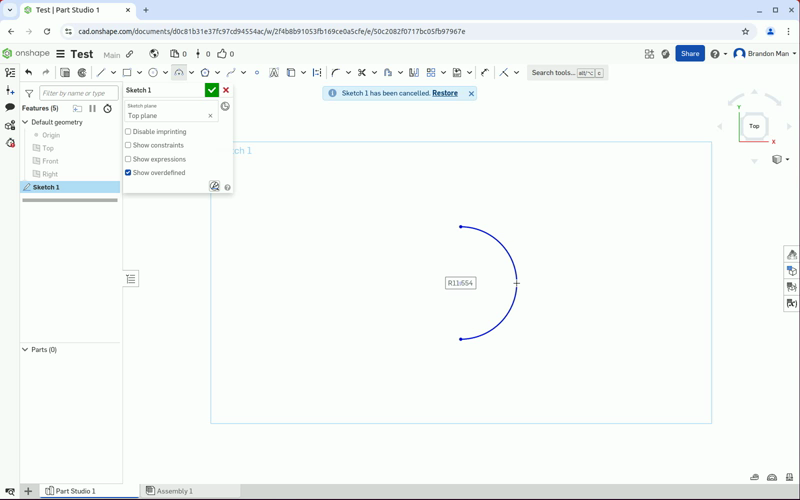
key(l)
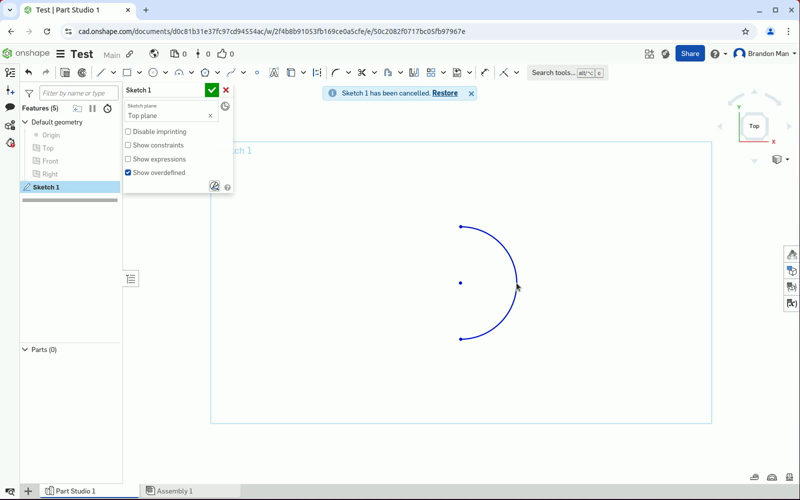
mouse_move(460, 226)
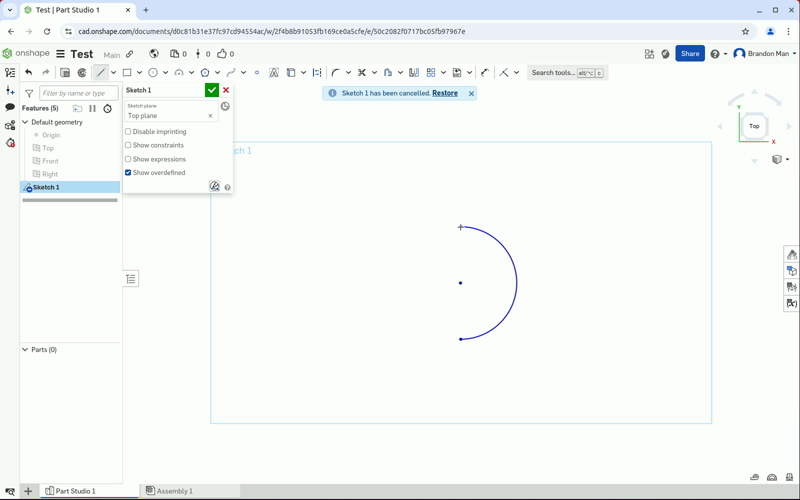
click(460, 226)
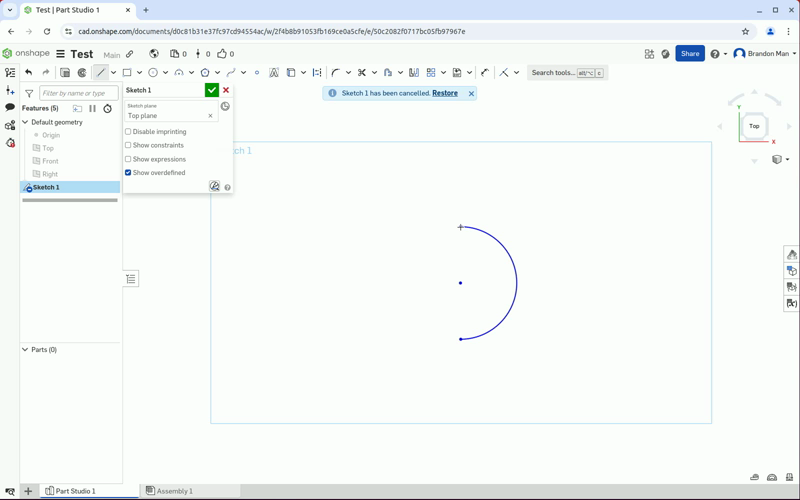
key_down(shift)
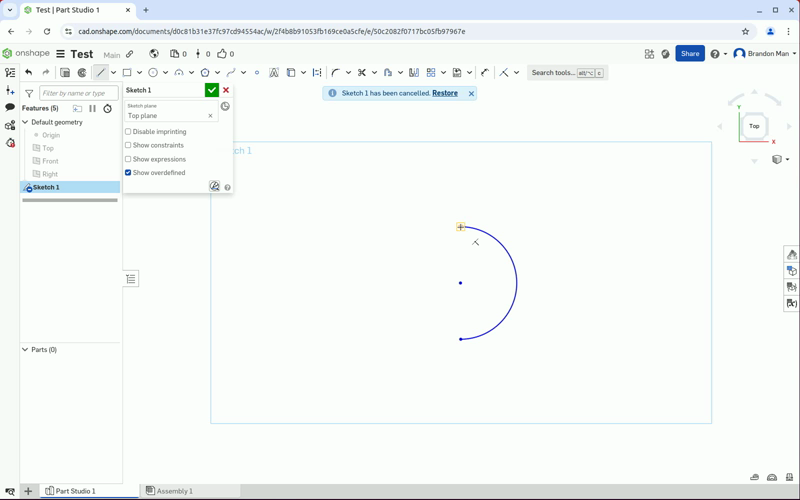
mouse_move(460, 339)
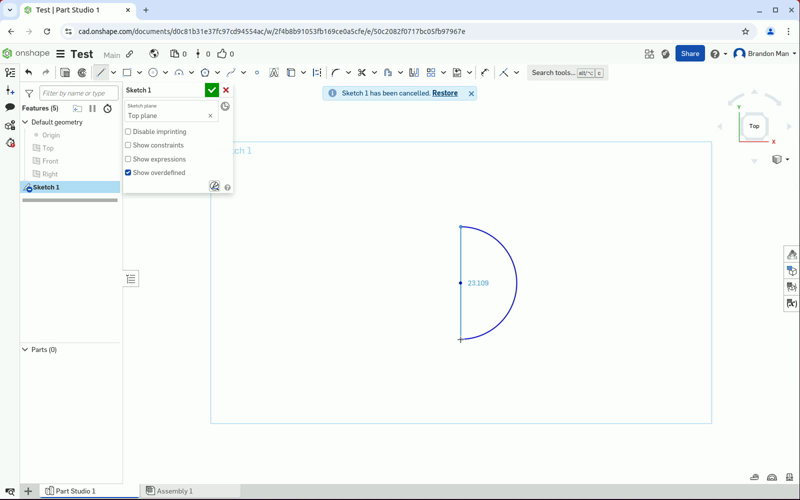
key_up(shift)
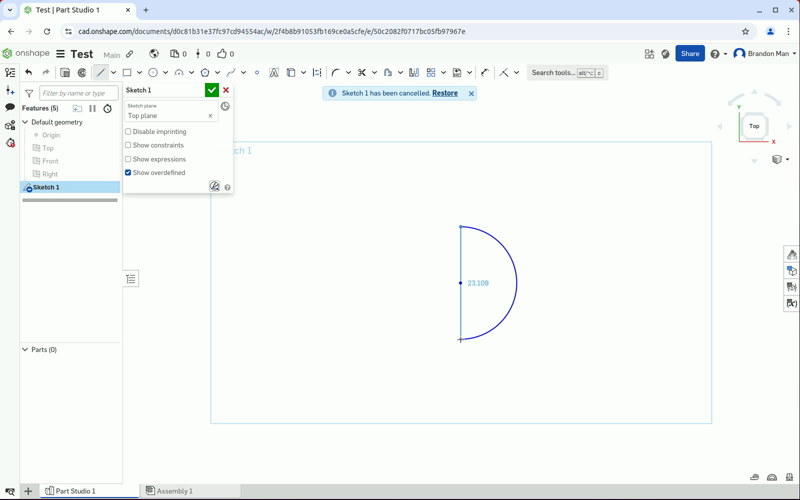
click(460, 339)
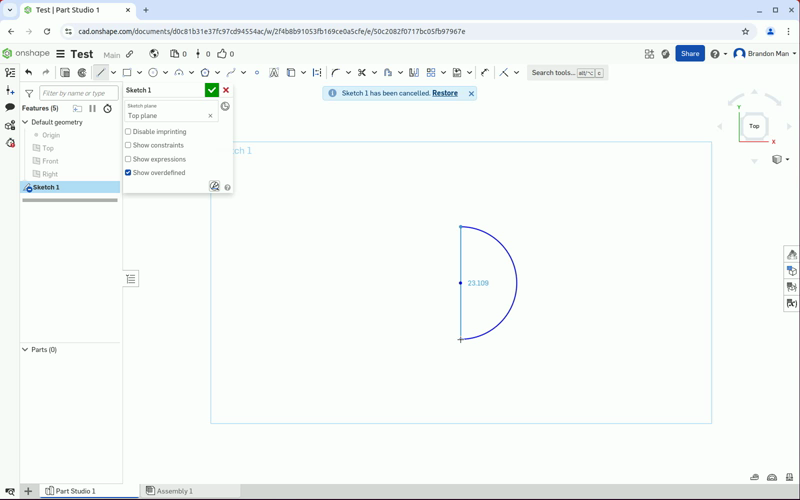
key(esc)
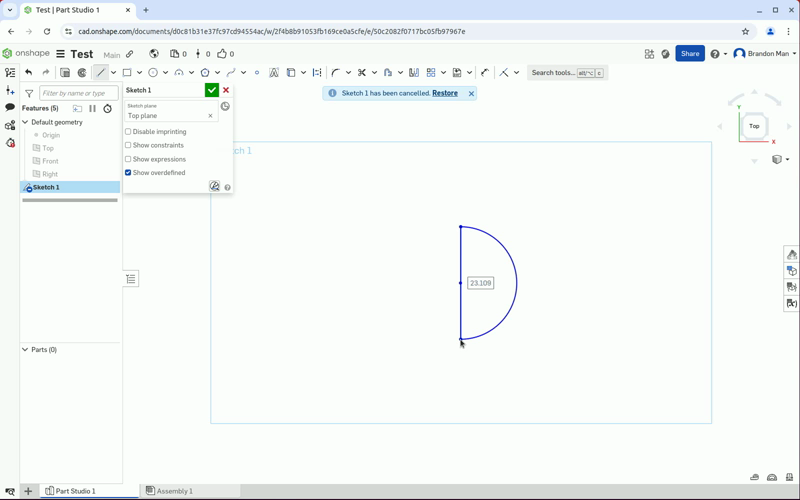
mouse_move(496, 251)
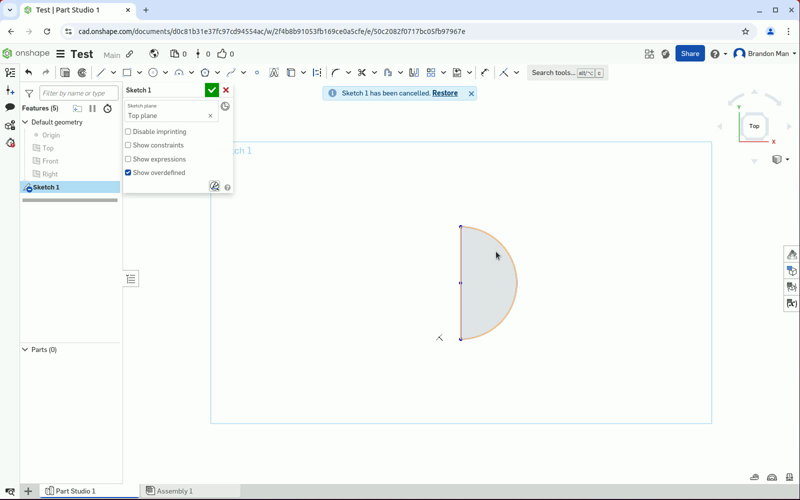
scroll(6)
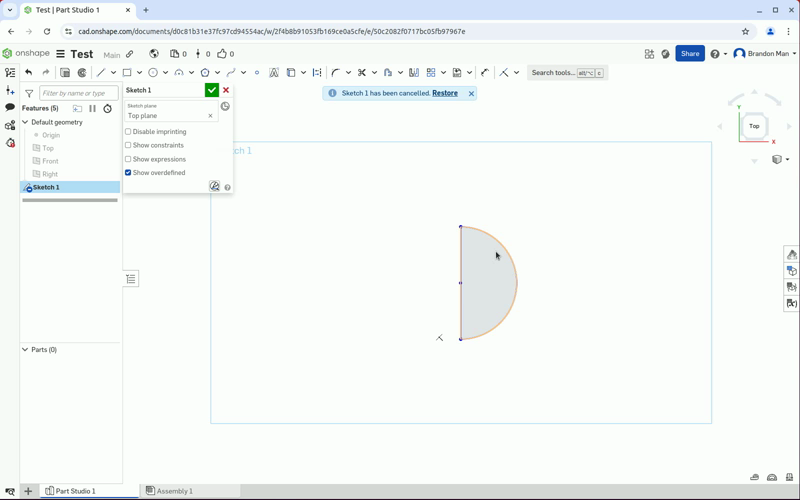
scroll(6)
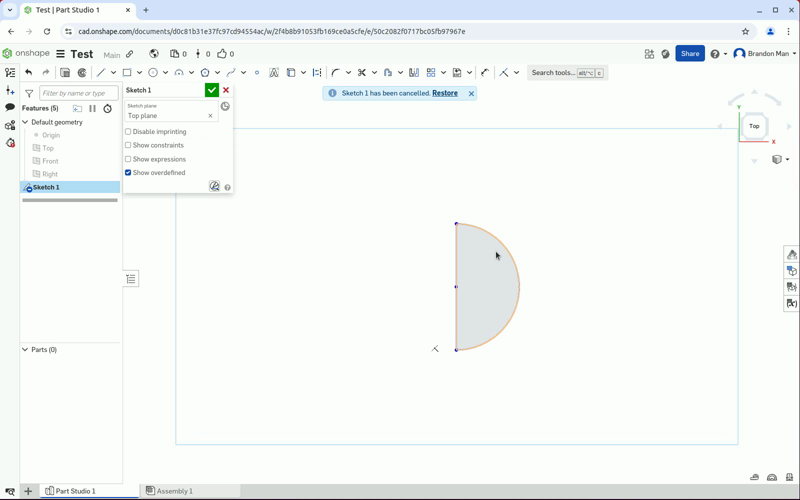
scroll(6)
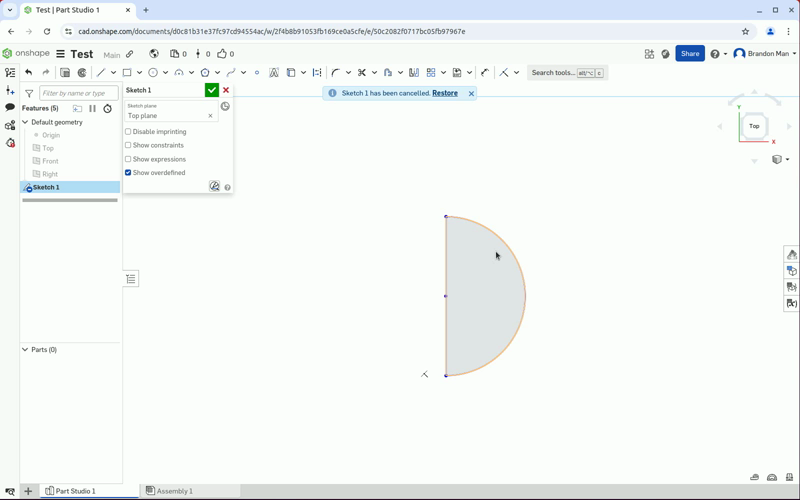
scroll(6)
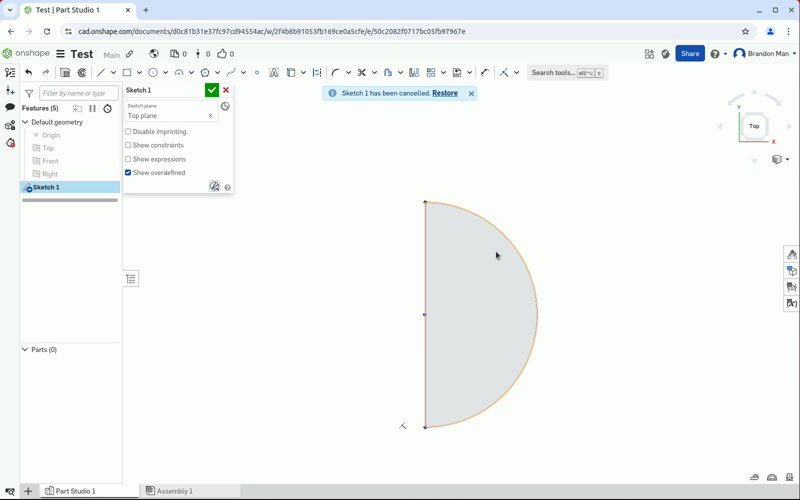
scroll(6)
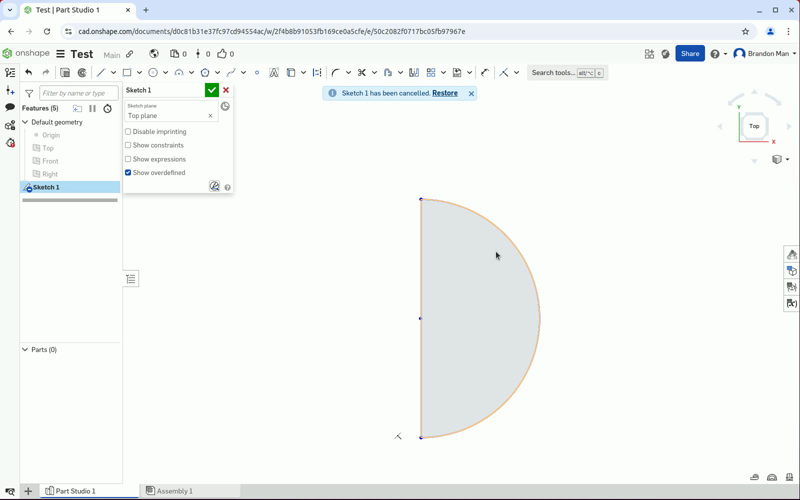
scroll(6)
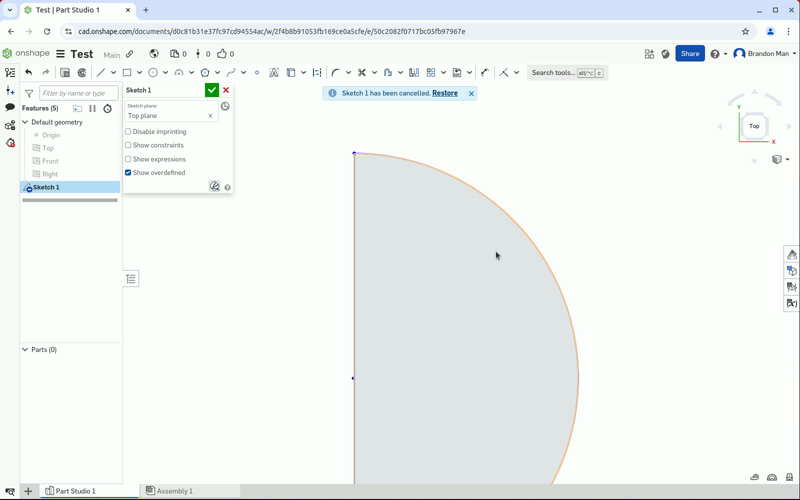
scroll(6)
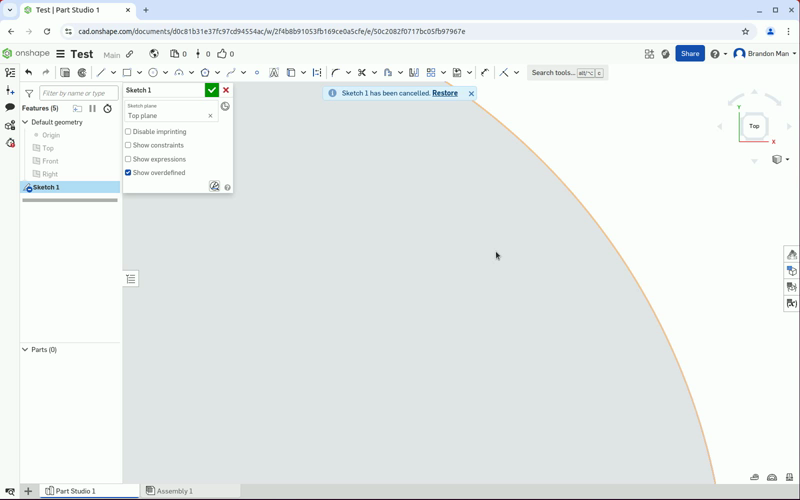
click(496, 251)
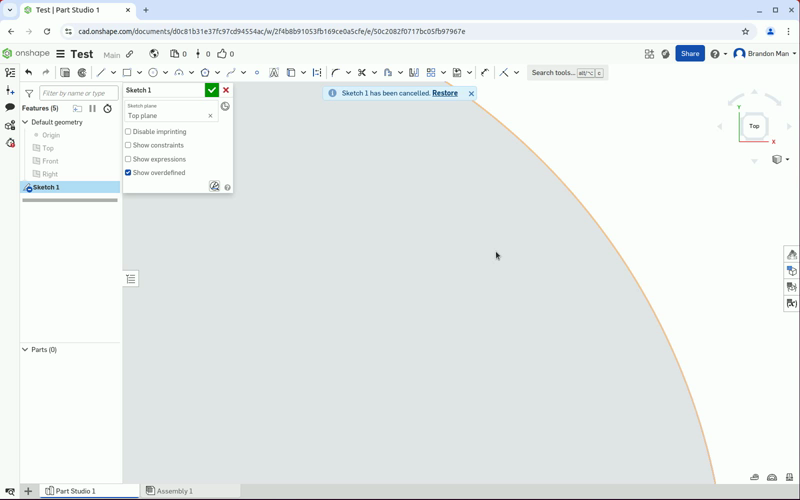
scroll(-6)
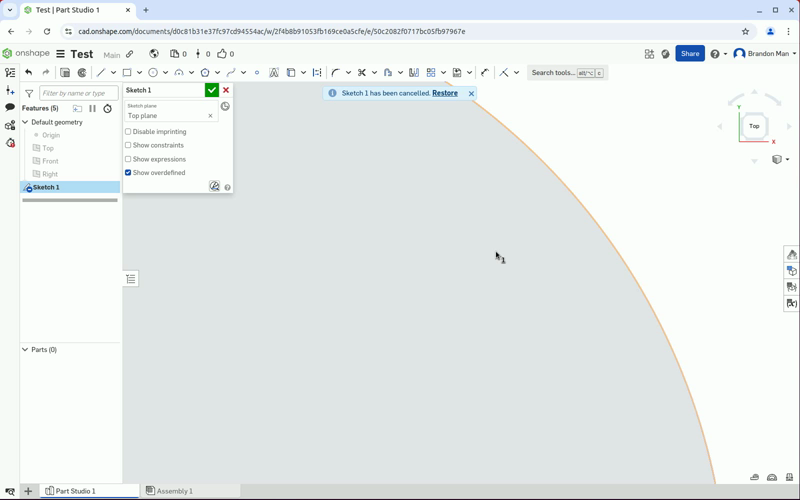
scroll(-6)
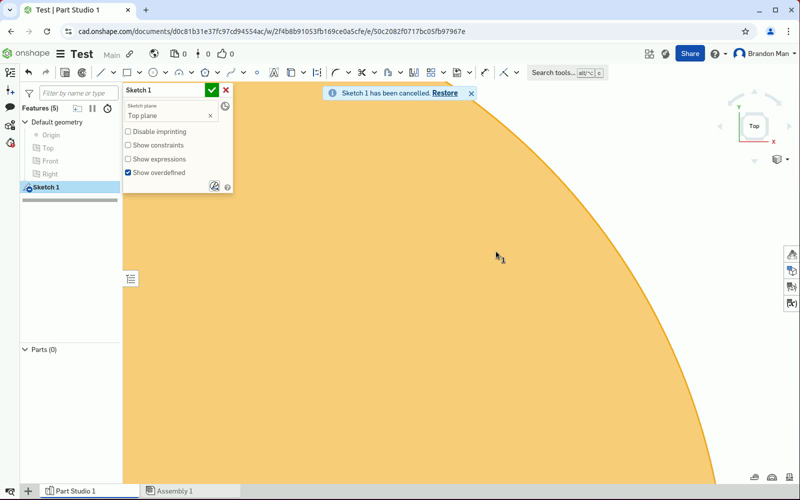
scroll(-6)
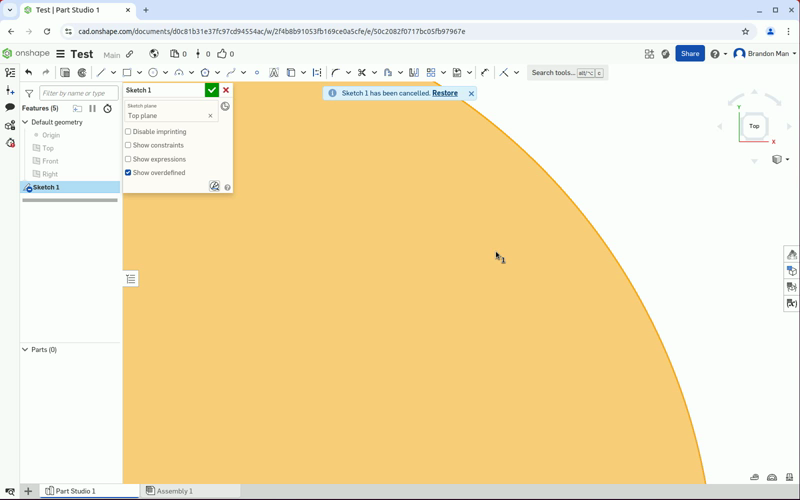
scroll(-6)
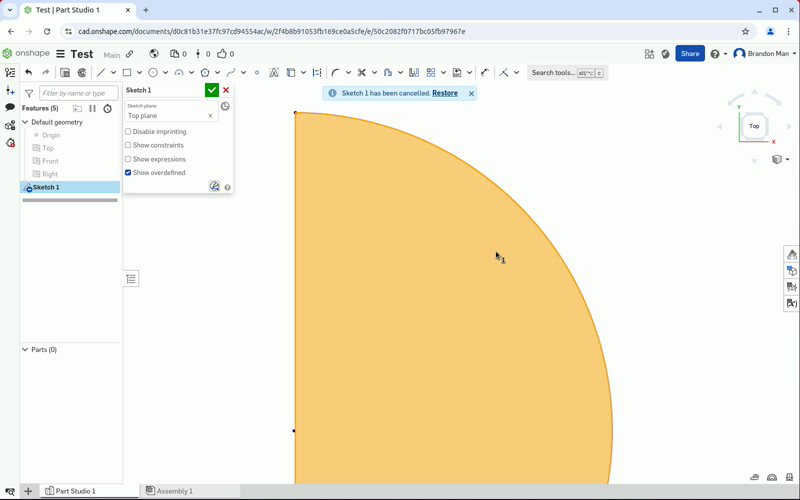
scroll(-6)
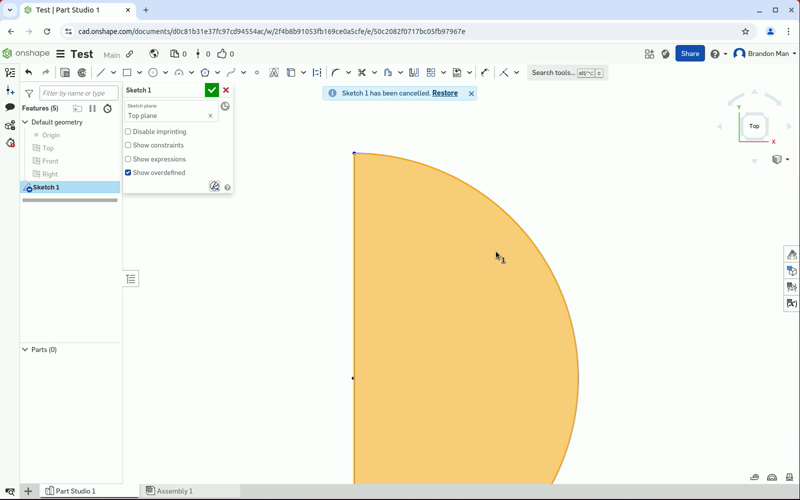
scroll(-6)
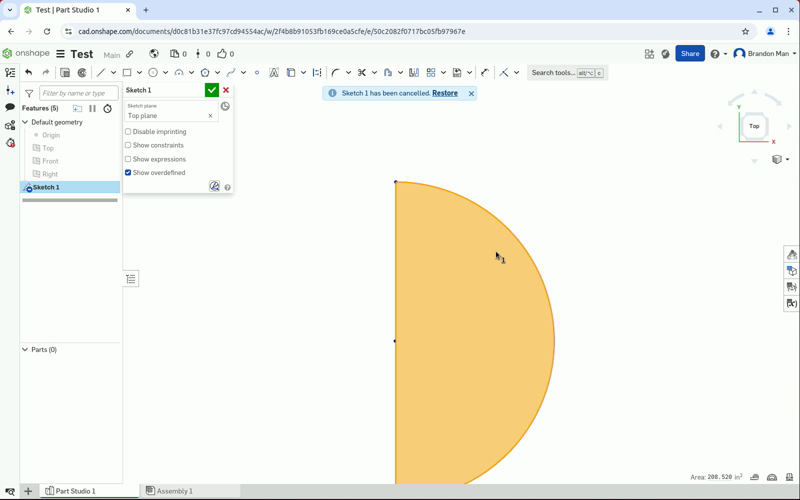
scroll(-6)
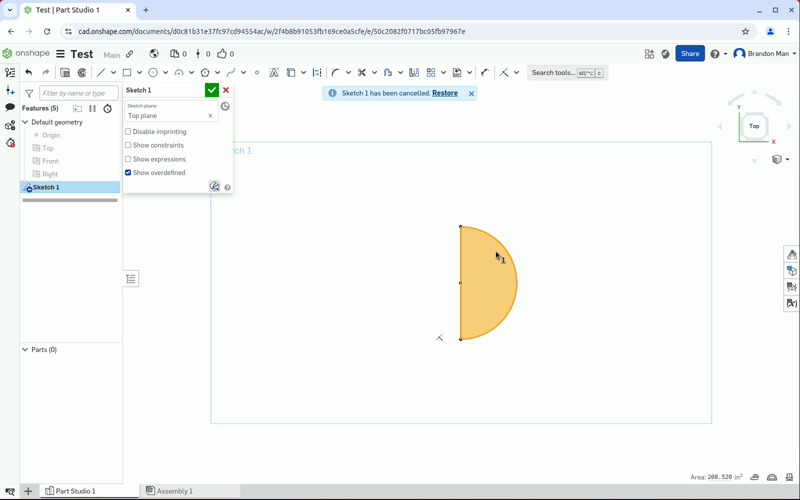
mouse_move(73, 352)
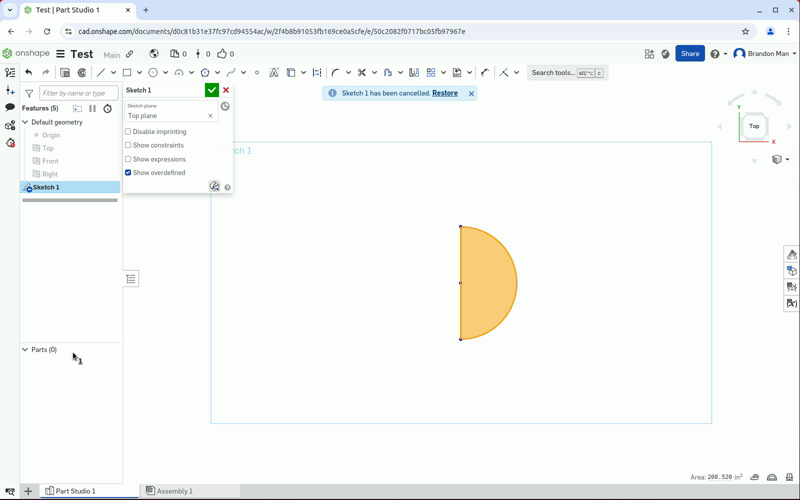
key(shift+y)
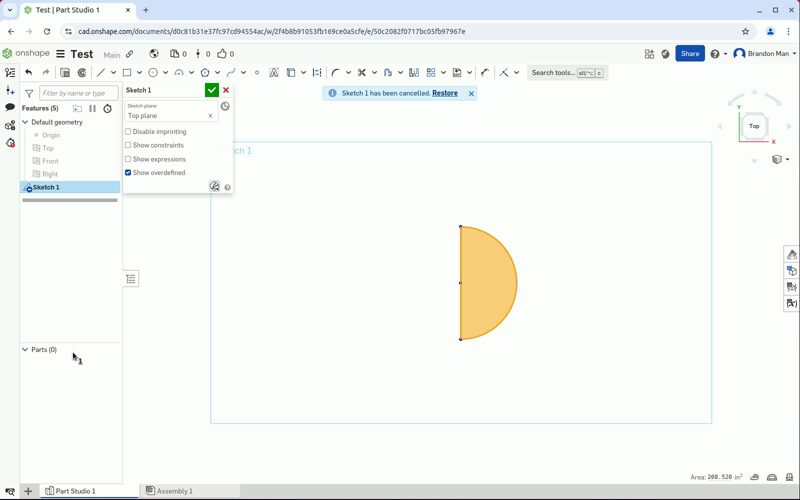
key(shift+e)
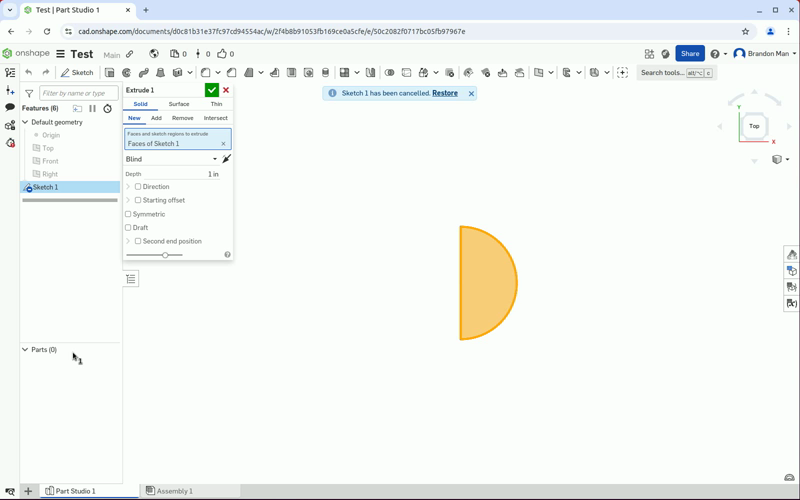
mouse_move(143, 106)
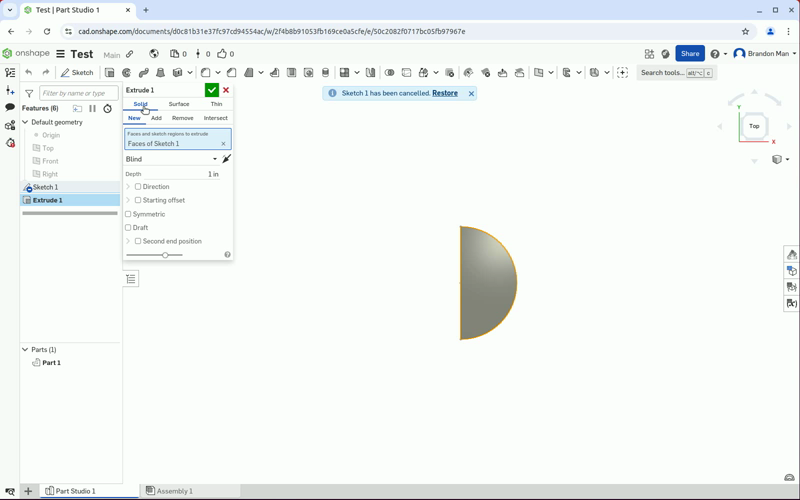
click(143, 106)
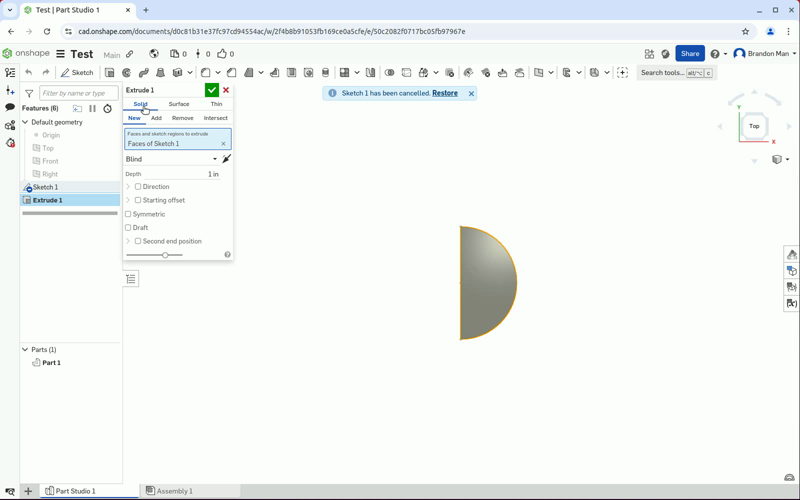
mouse_move(137, 120)
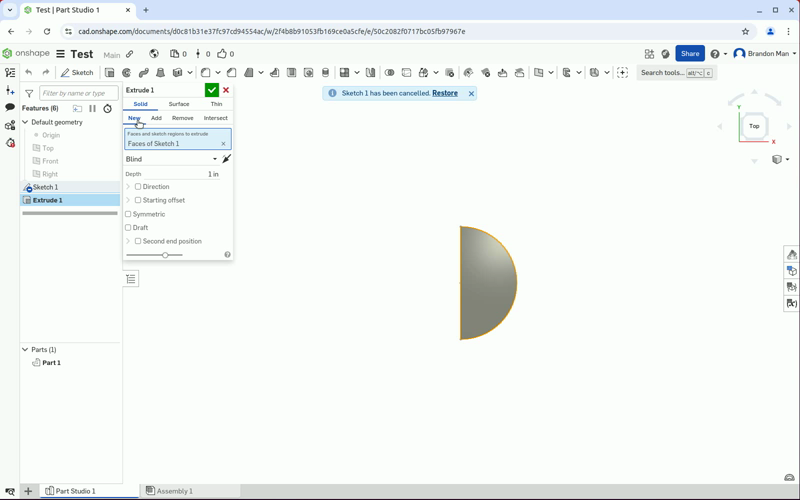
click(137, 120)
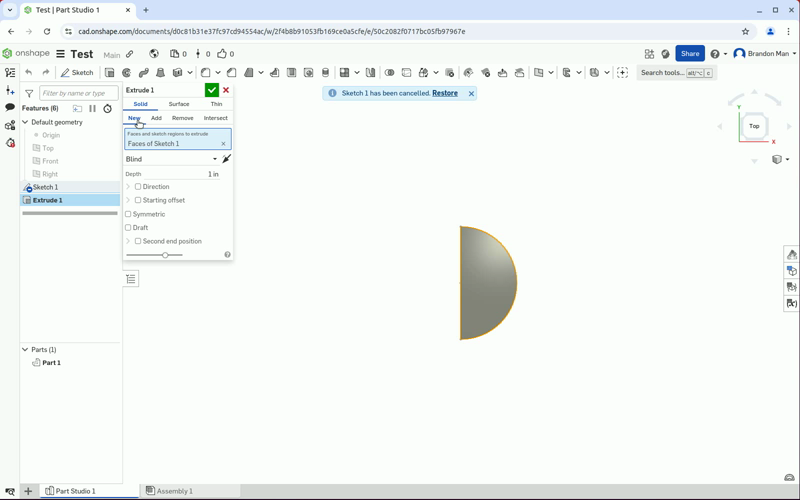
key(tab, 4)
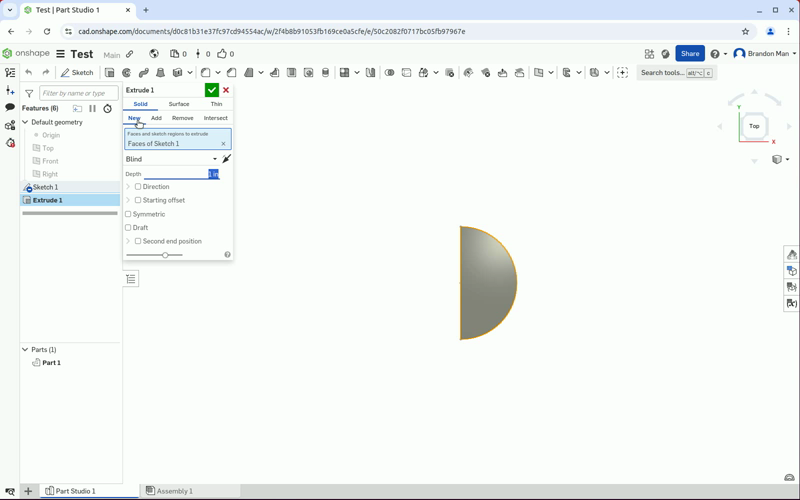
text(23.108)
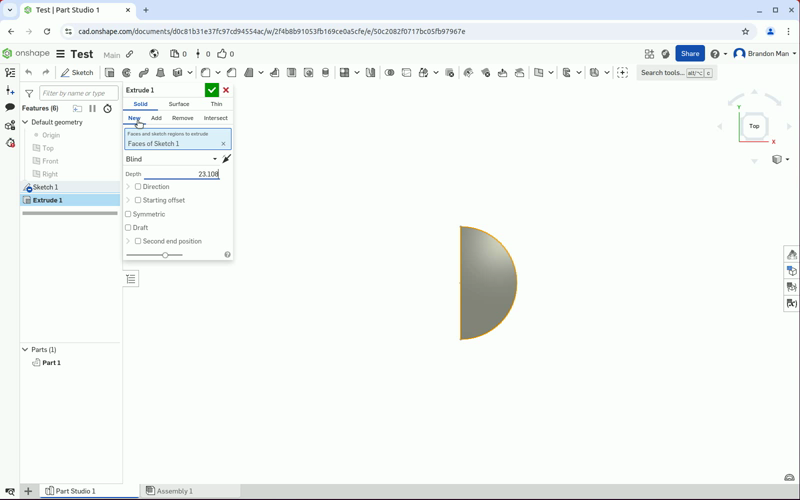
key(enter)
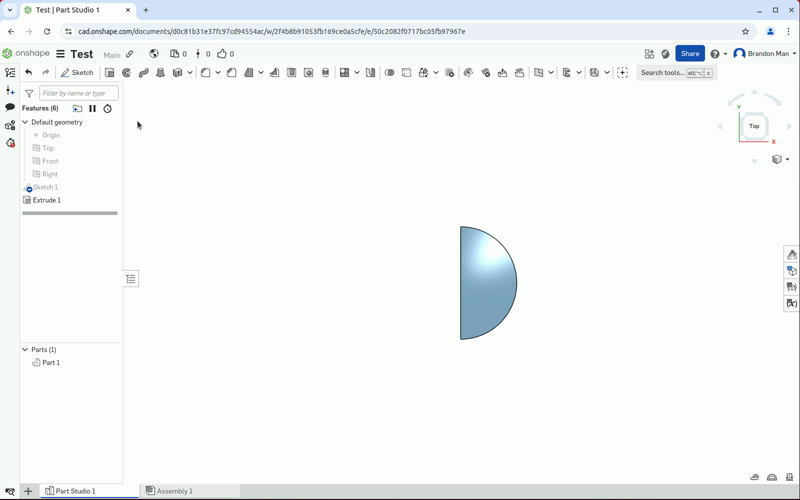
key(shift+h)
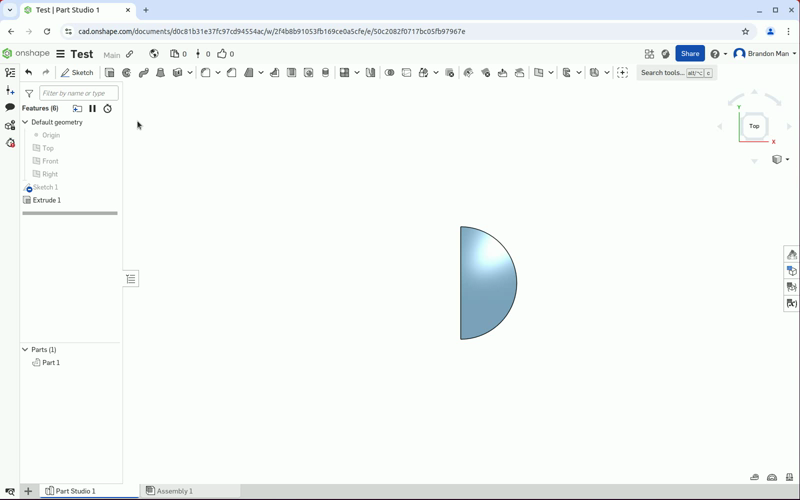
key(shift+h)
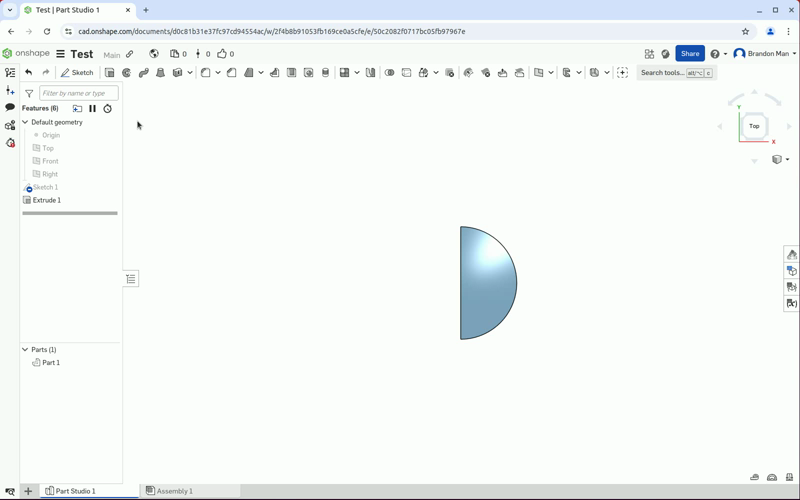
mouse_move(73, 189)
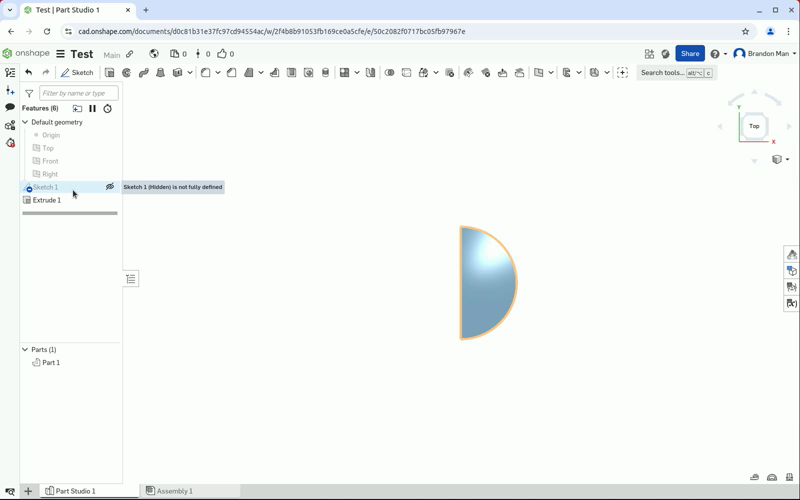
click(73, 189)
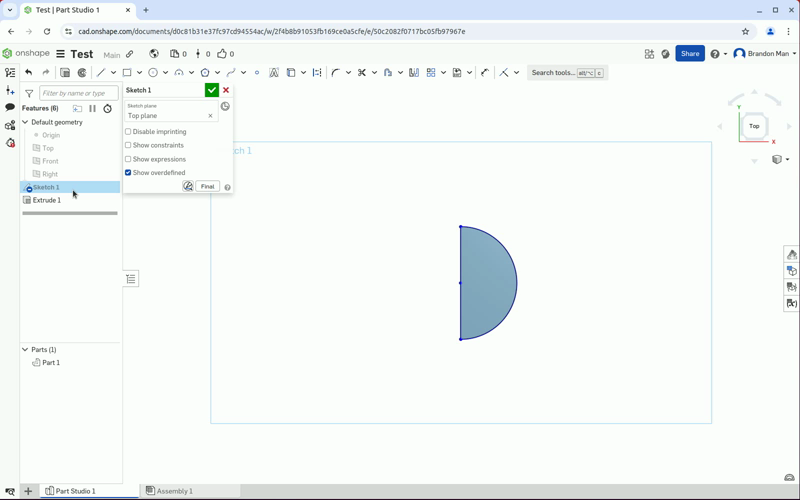
mouse_move(229, 92)
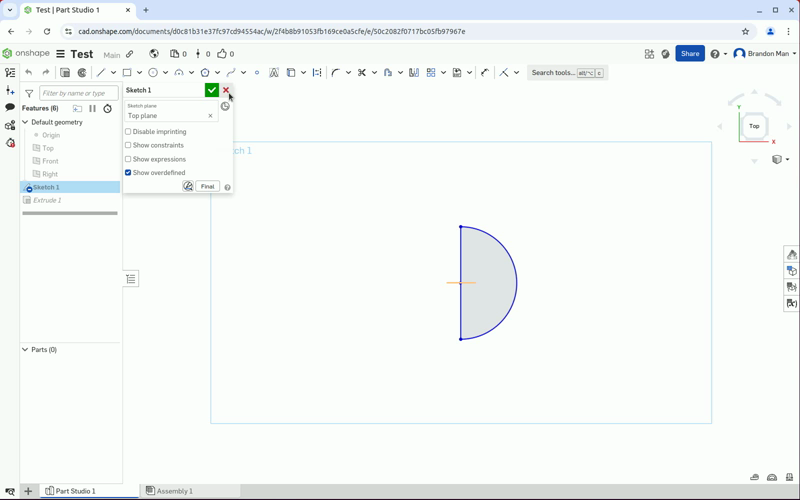
click(229, 92)
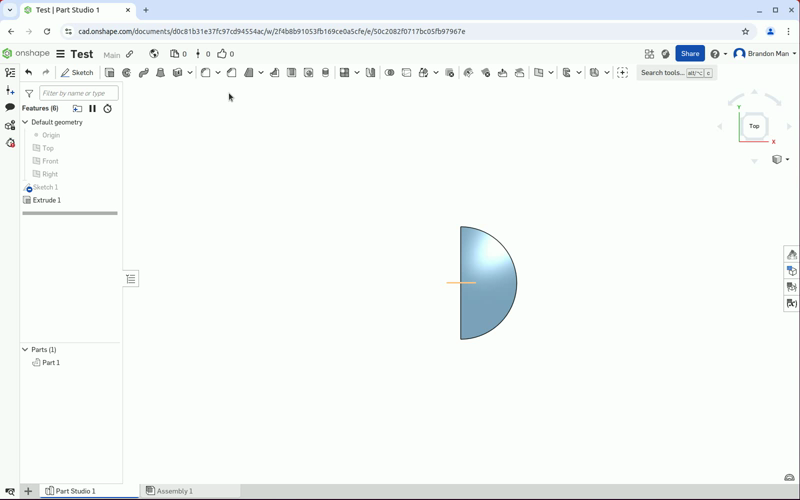
mouse_move(73, 352)
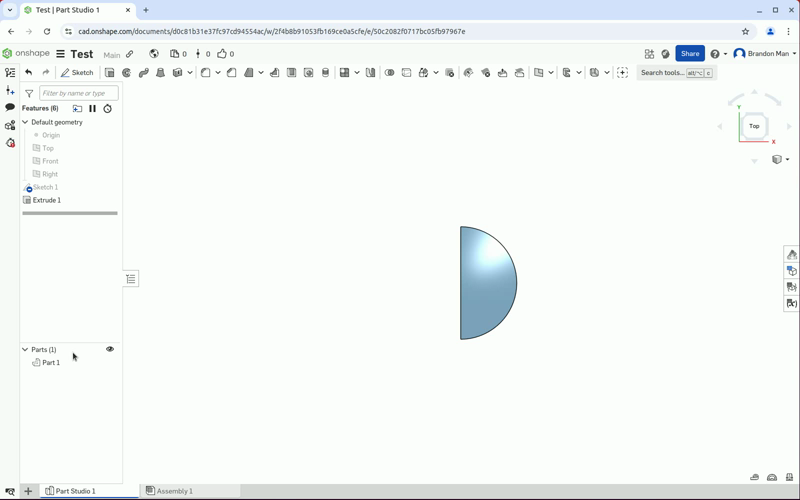
key(y)
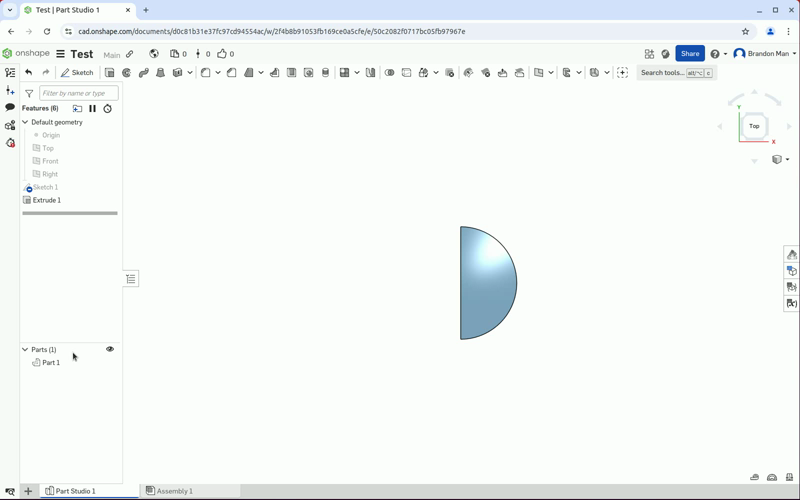
key(shift+p)
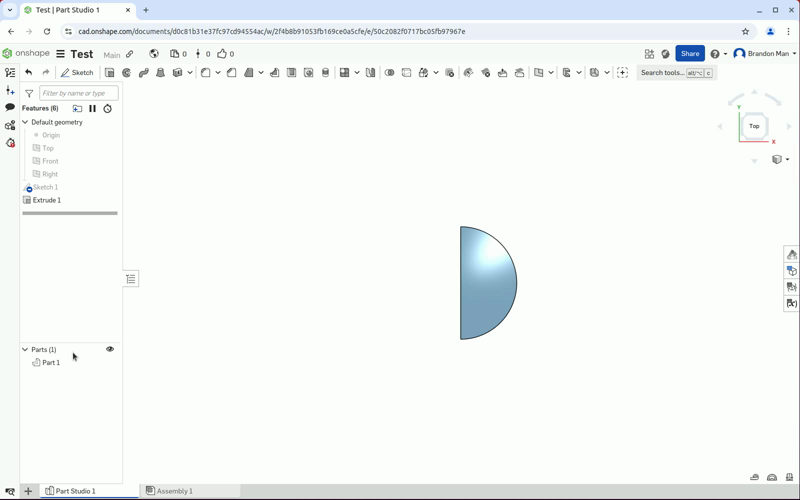
key(space)
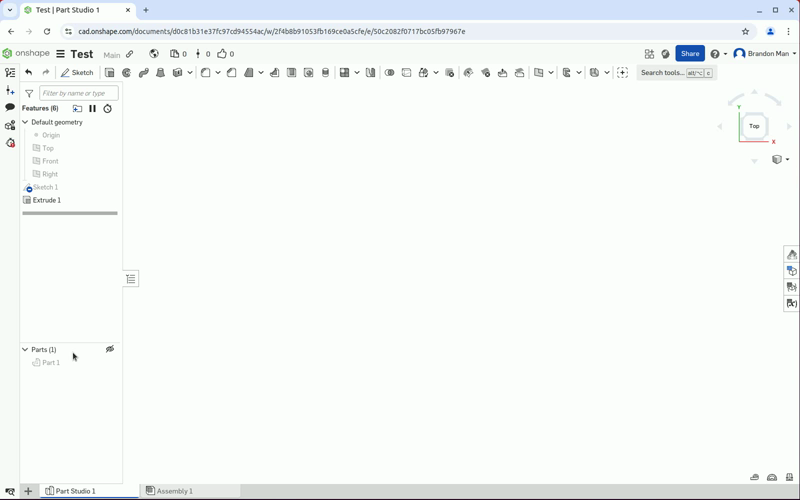
key_down(shift)
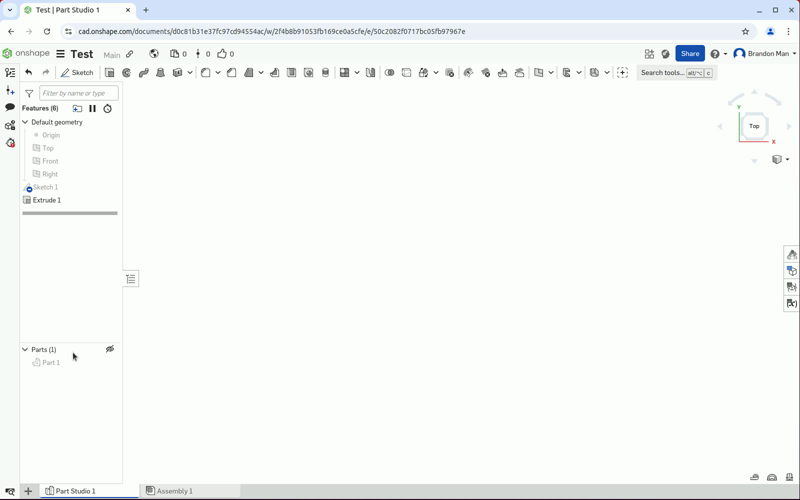
key(up)
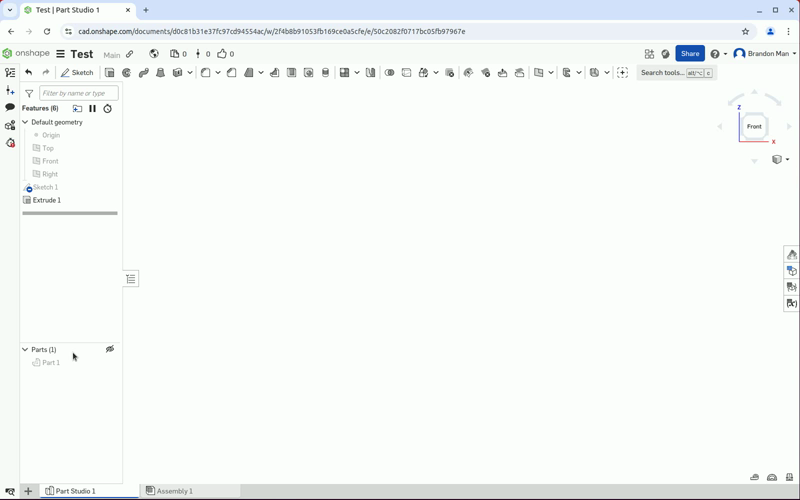
key_up(shift)
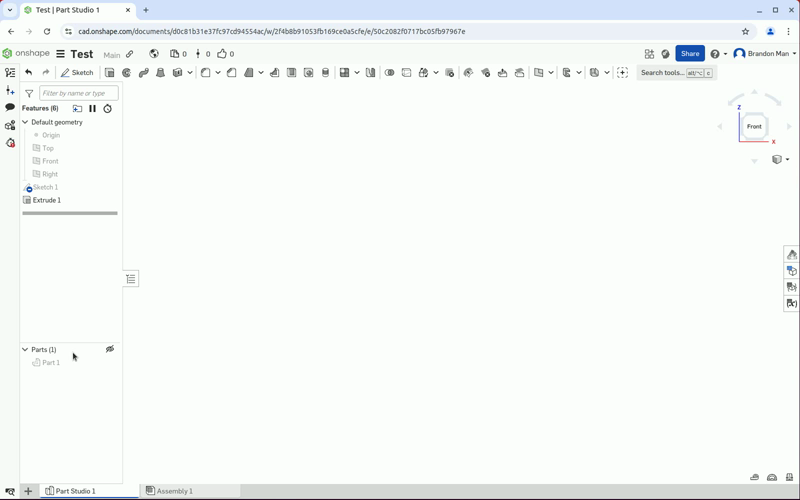
key(space)
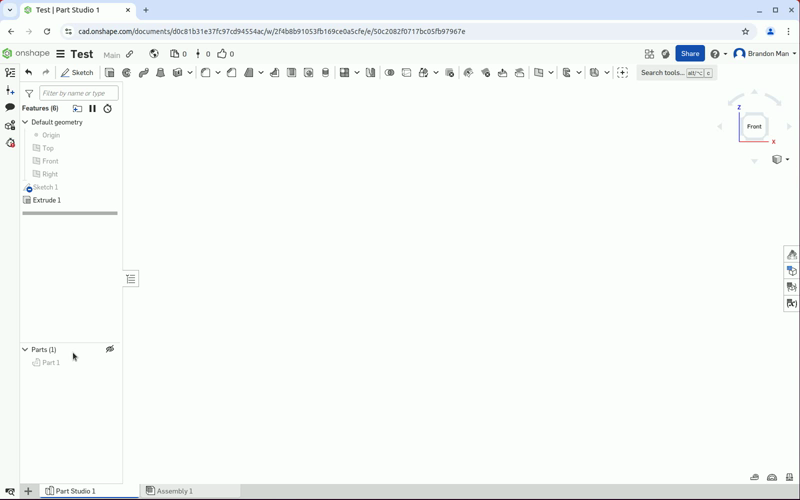
key_down(shift)
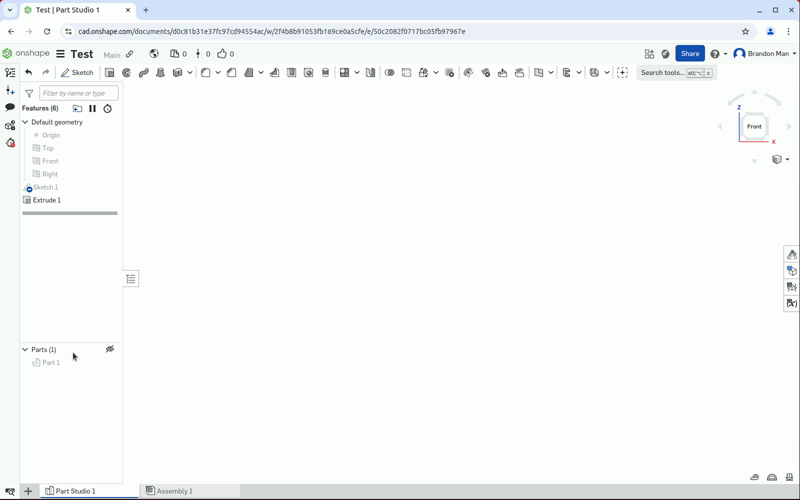
key(left)
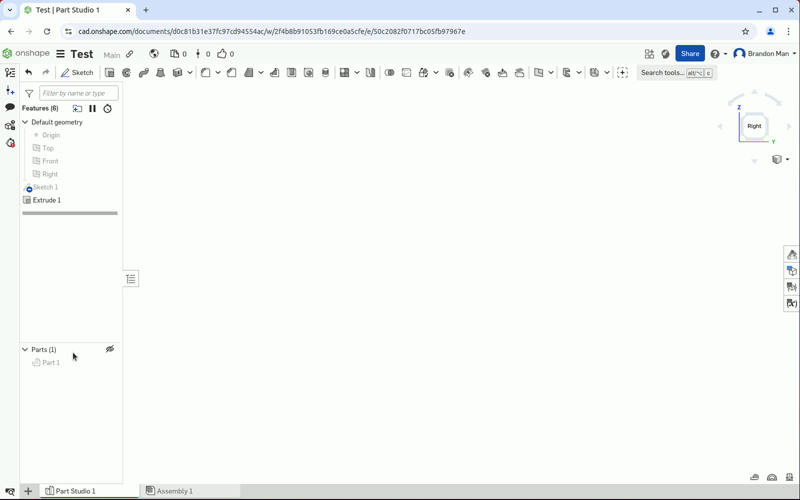
key_up(shift)
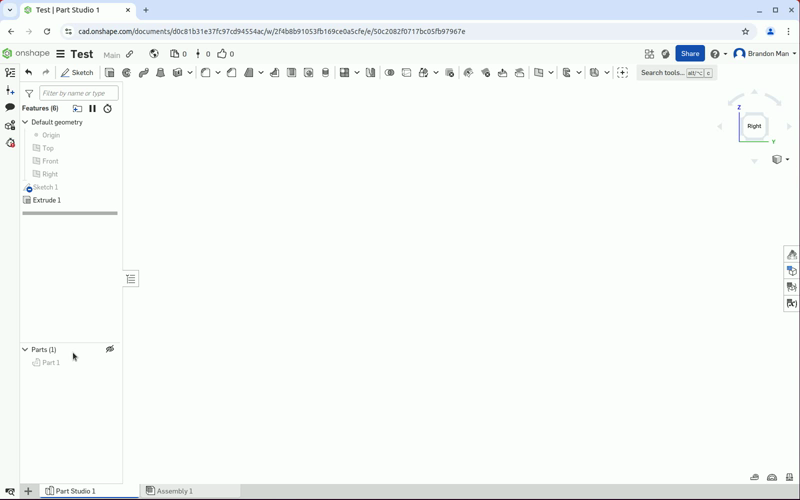
mouse_move(73, 352)
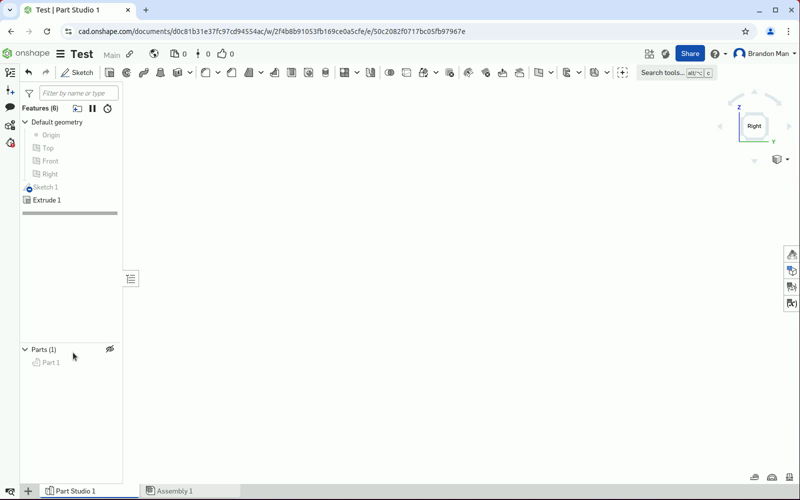
key(shift+y)
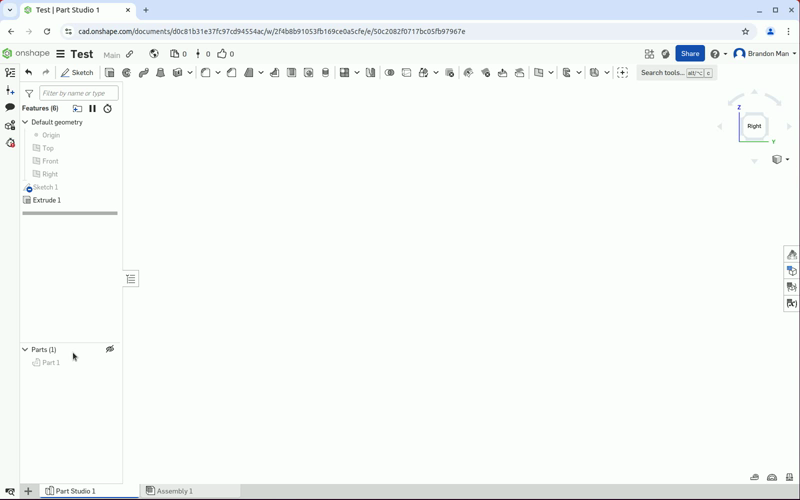
key(shift+s)
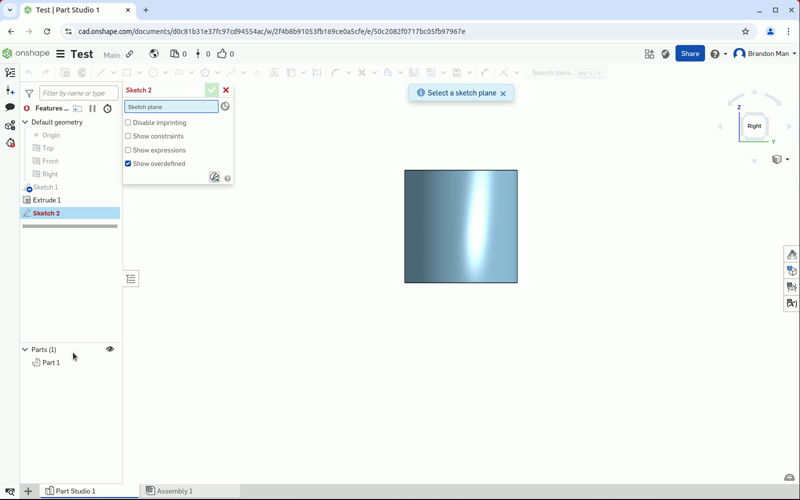
mouse_move(73, 176)
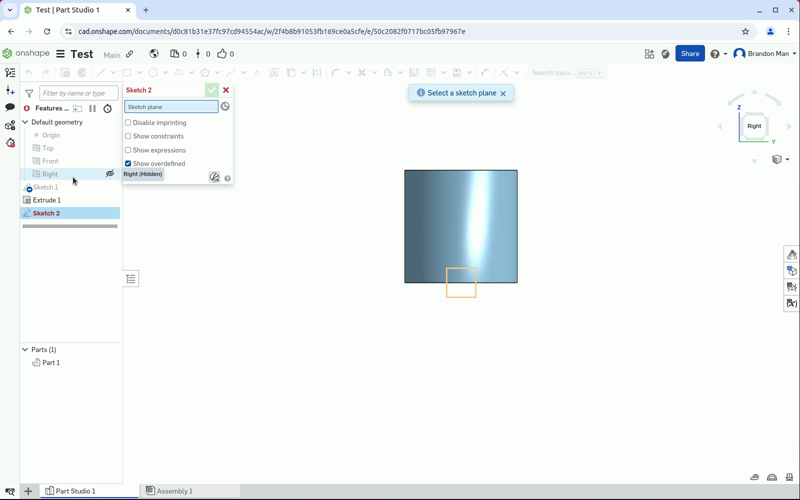
click(73, 176)
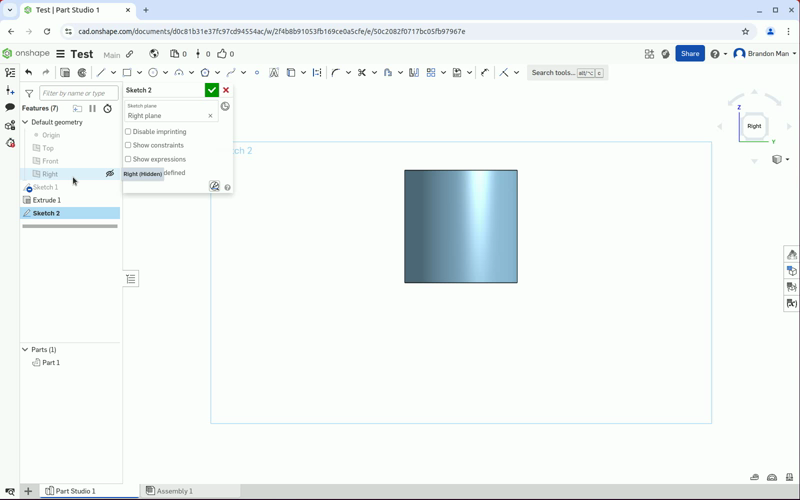
mouse_move(73, 352)
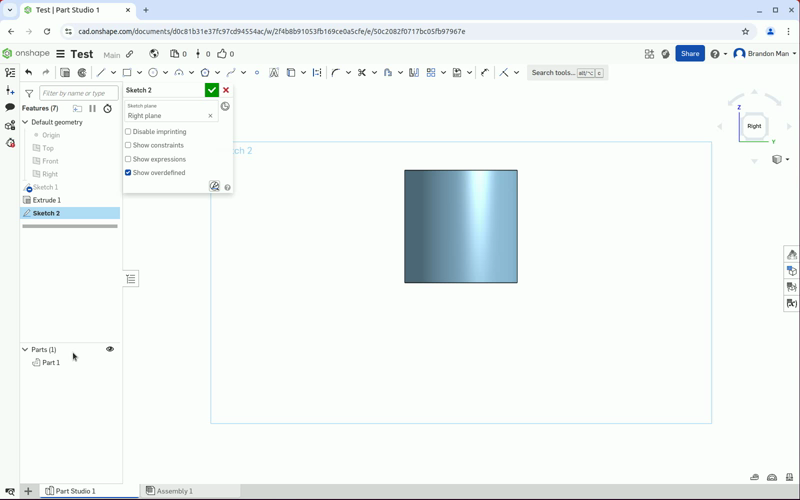
key(y)
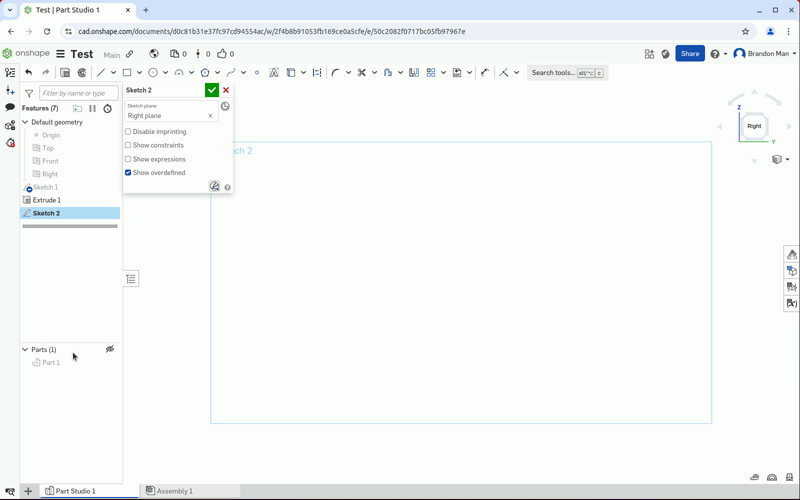
key(c)
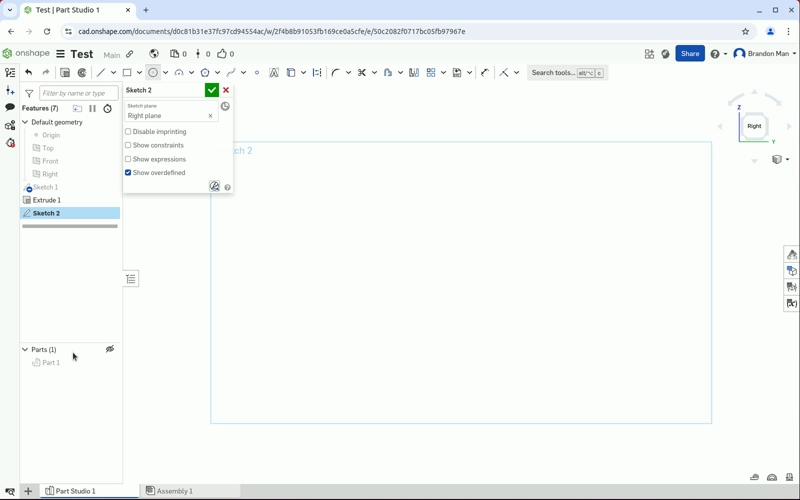
key_down(shift)
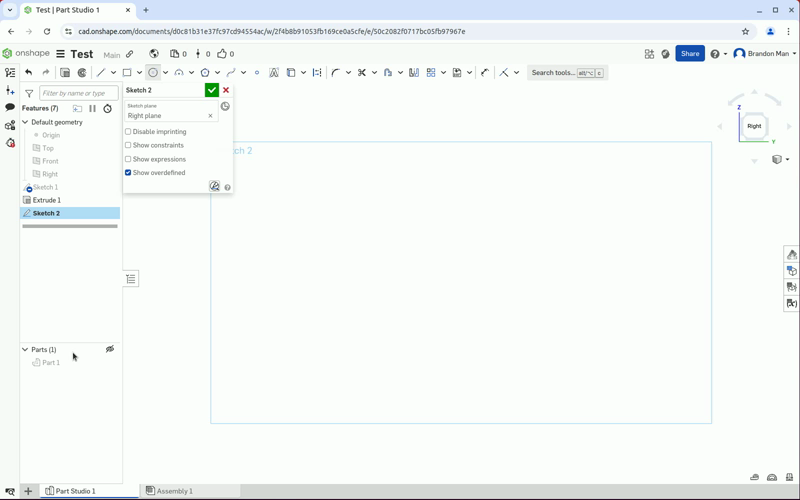
mouse_move(461, 226)
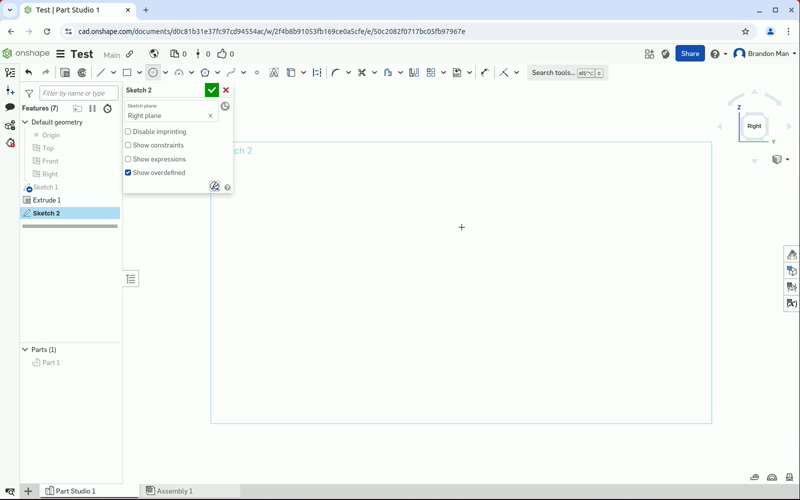
click(461, 226)
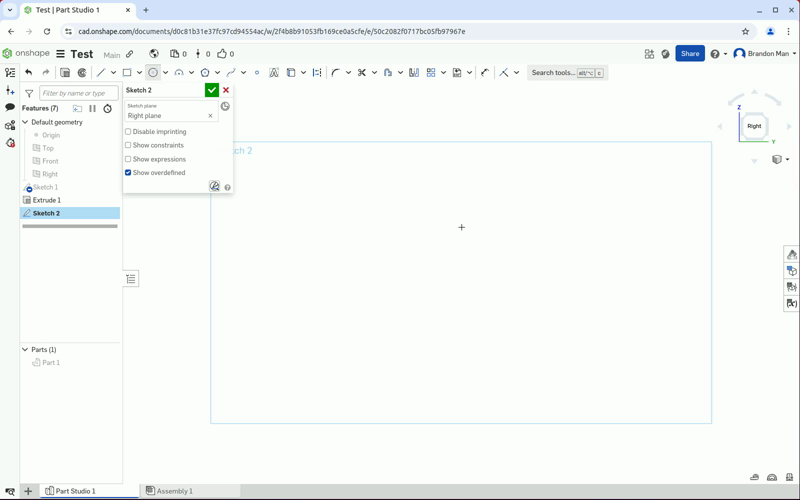
key_up(shift)
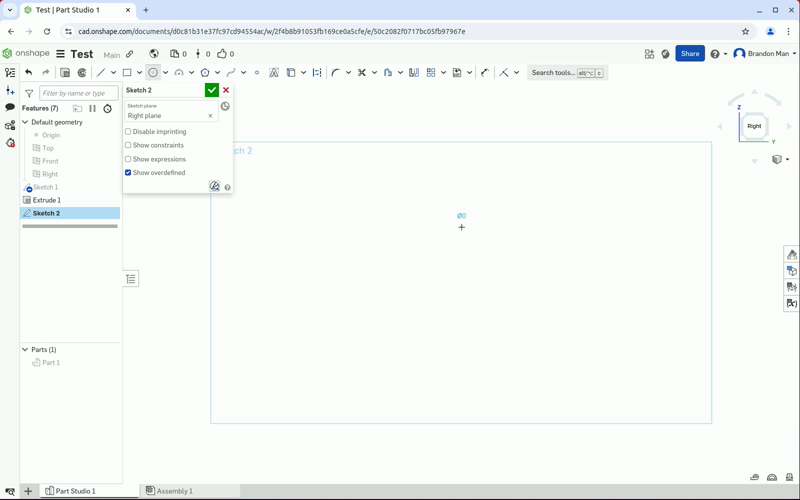
mouse_move(478, 226)
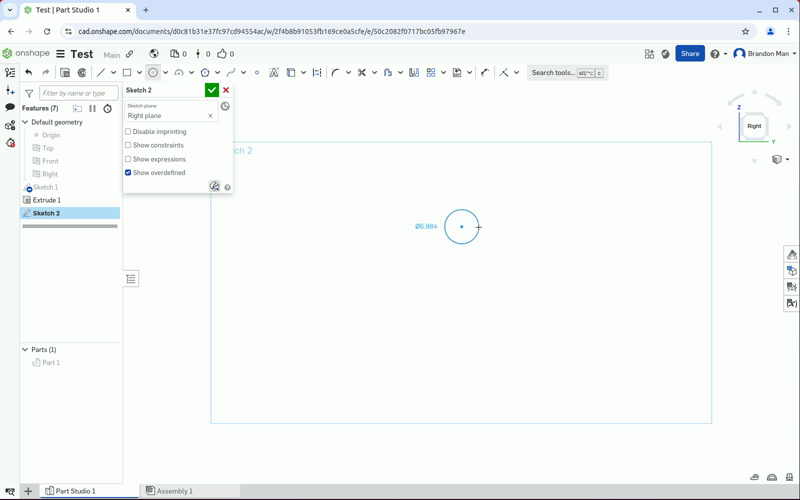
click(478, 226)
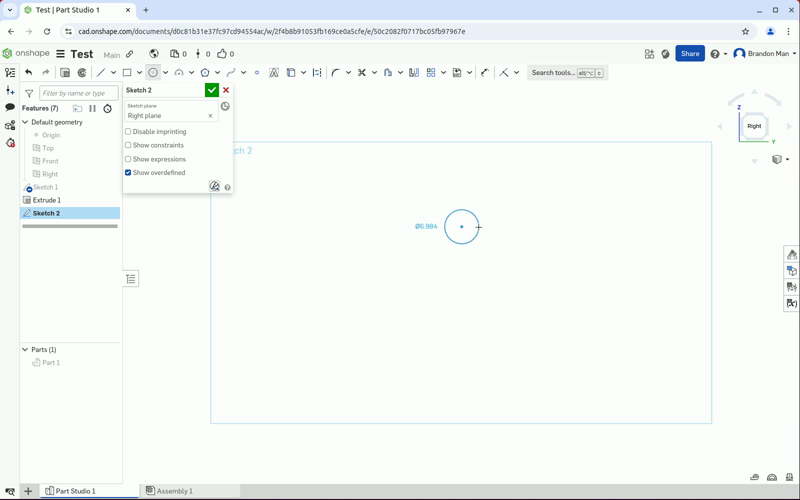
key(esc)
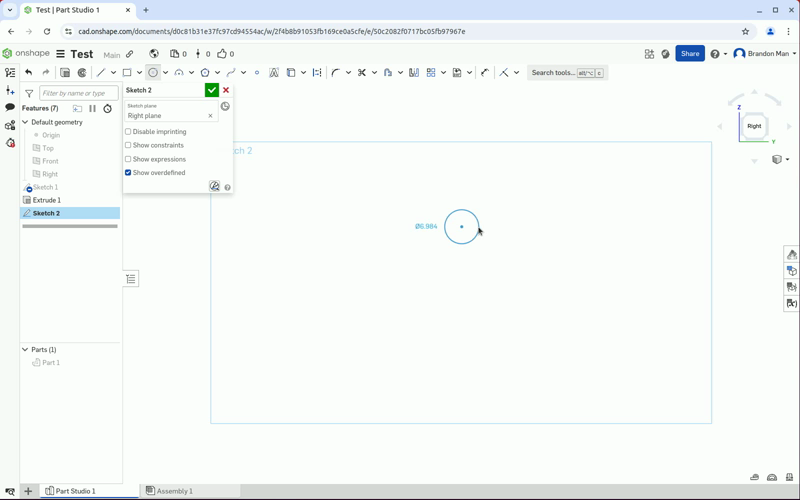
mouse_move(450, 218)
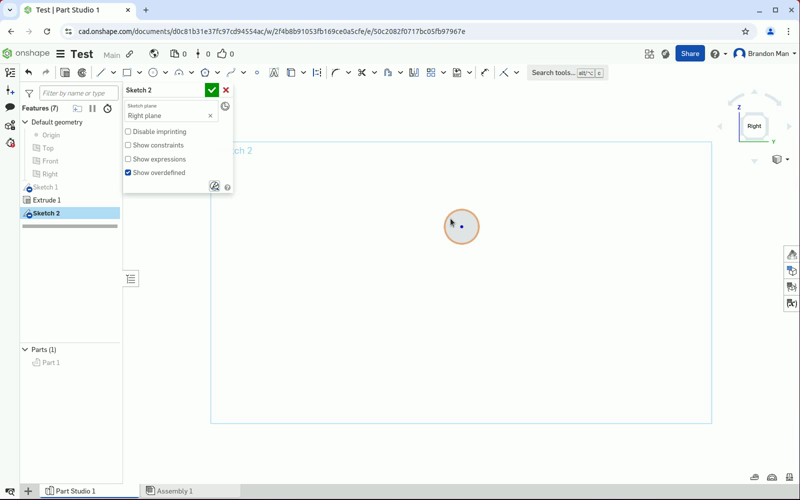
scroll(6)
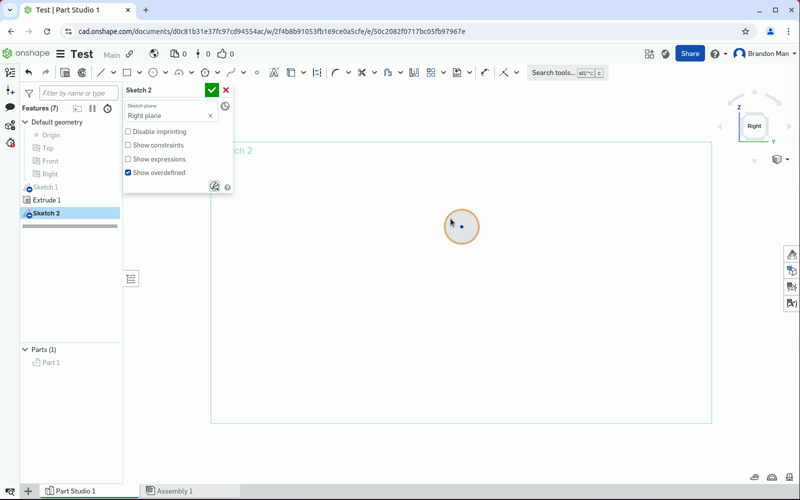
scroll(6)
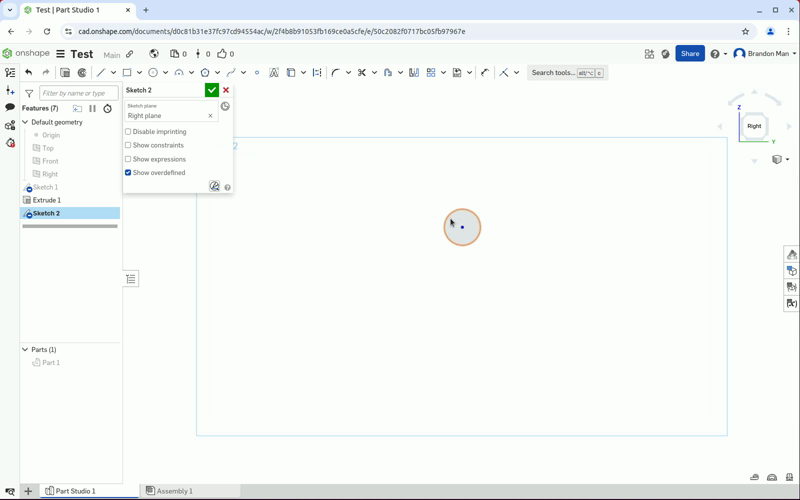
scroll(6)
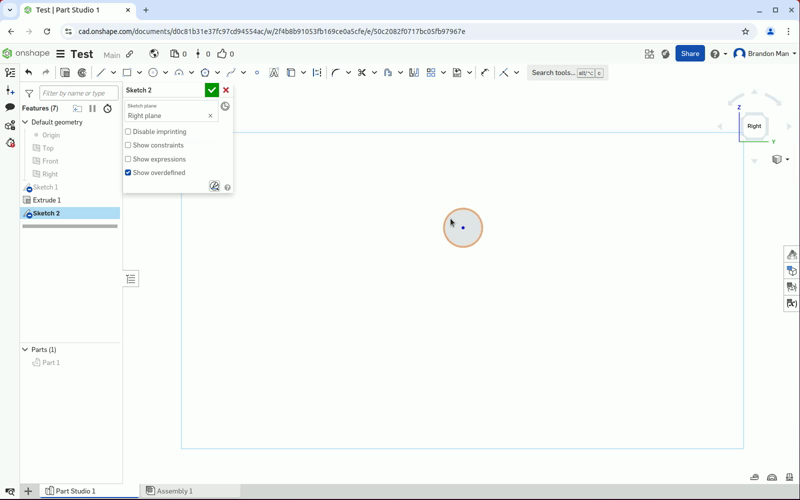
scroll(6)
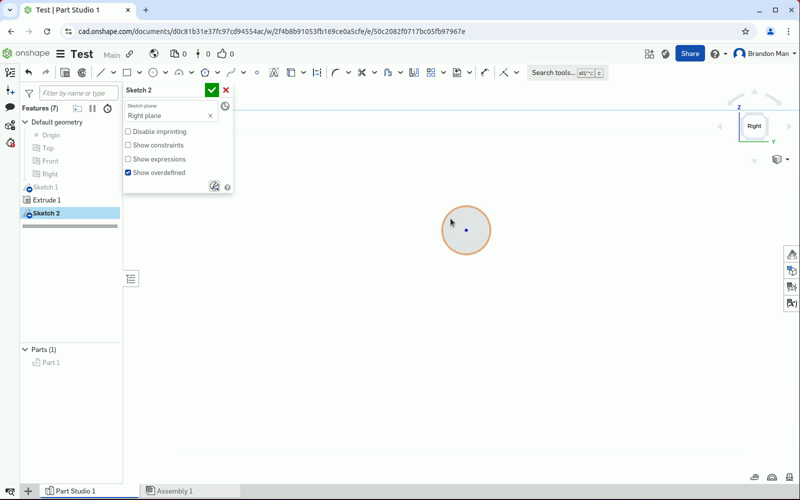
scroll(6)
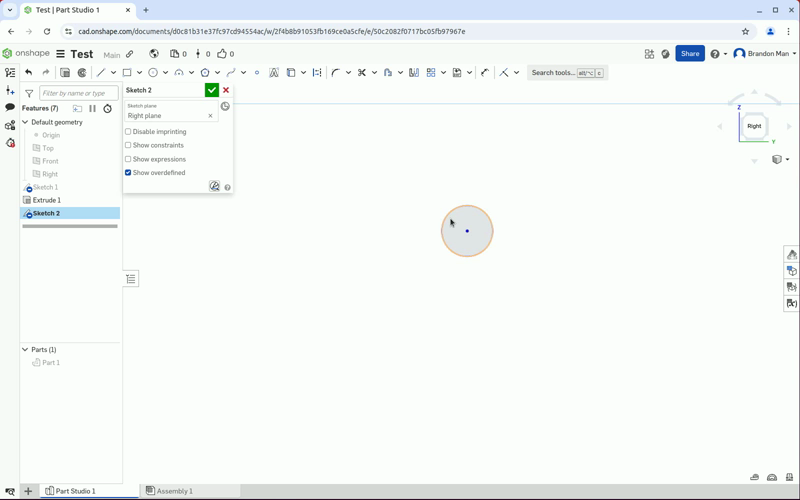
scroll(6)
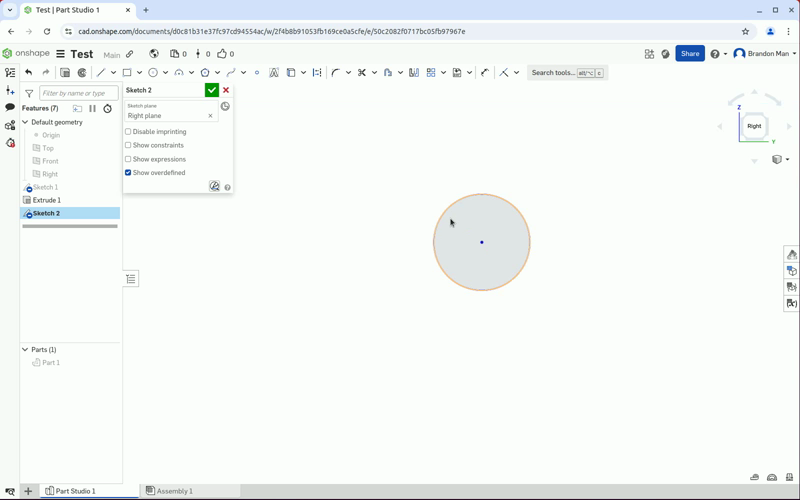
scroll(6)
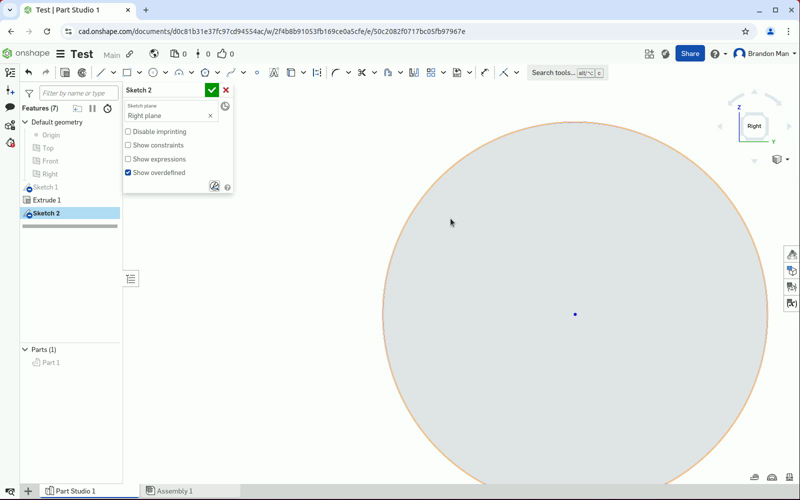
click(450, 218)
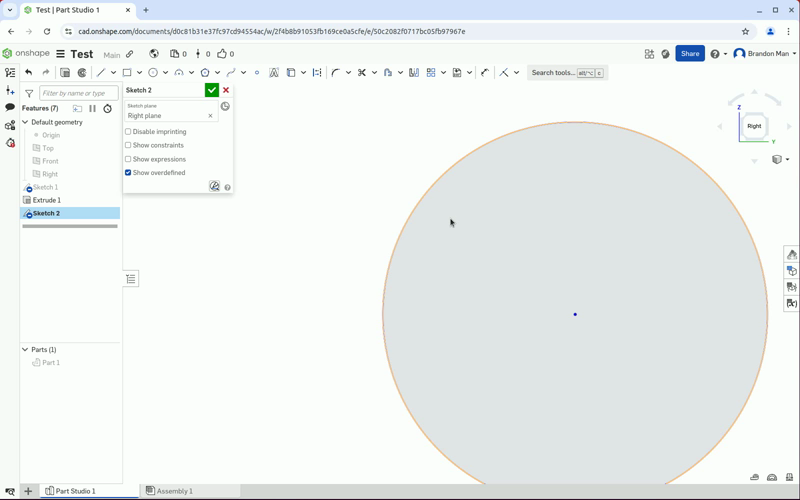
scroll(-6)
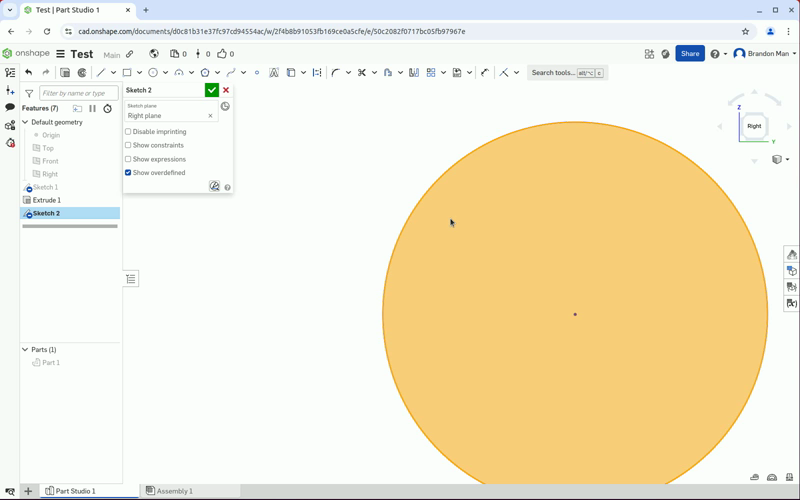
scroll(-6)
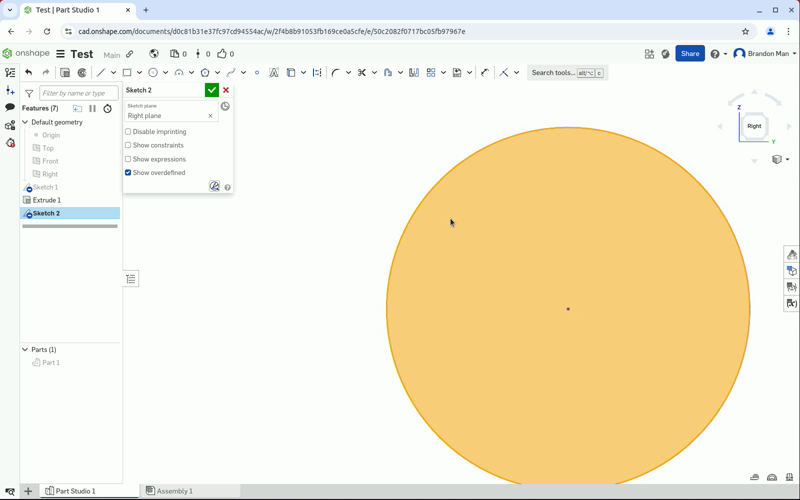
scroll(-6)
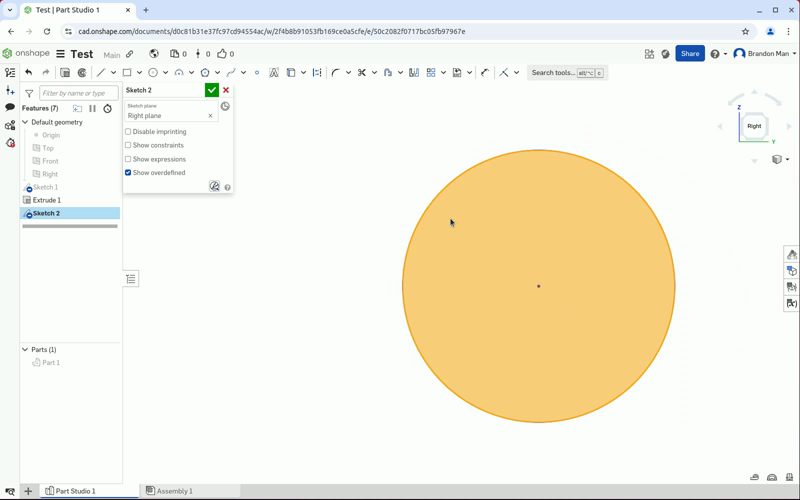
scroll(-6)
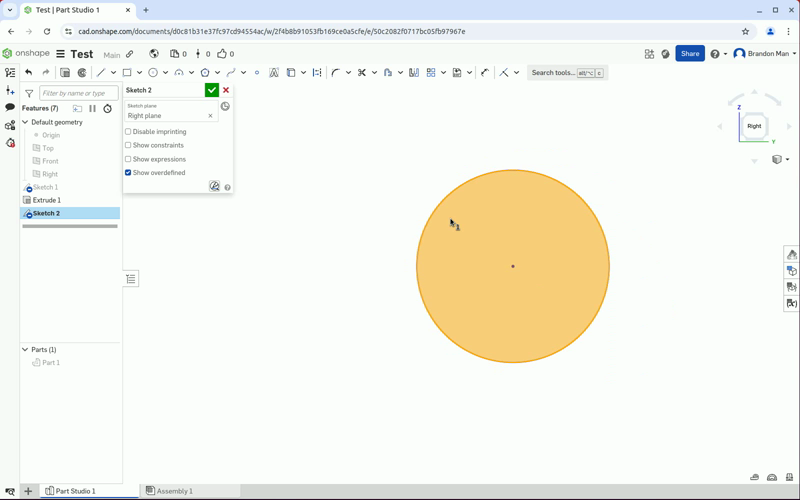
scroll(-6)
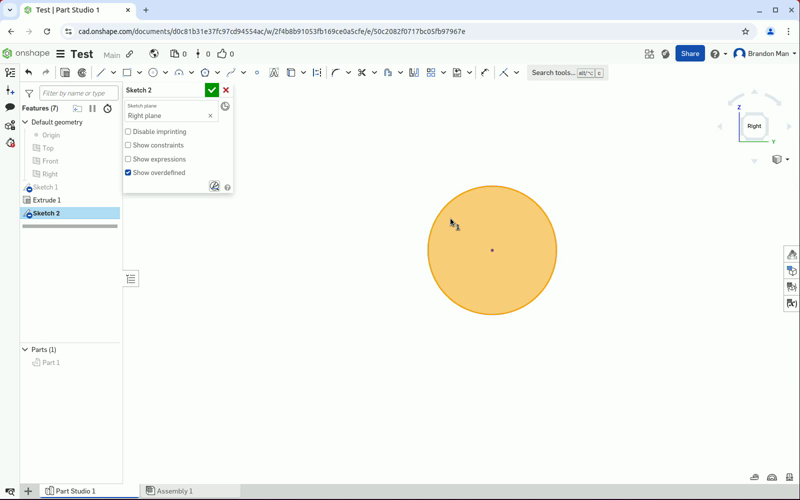
scroll(-6)
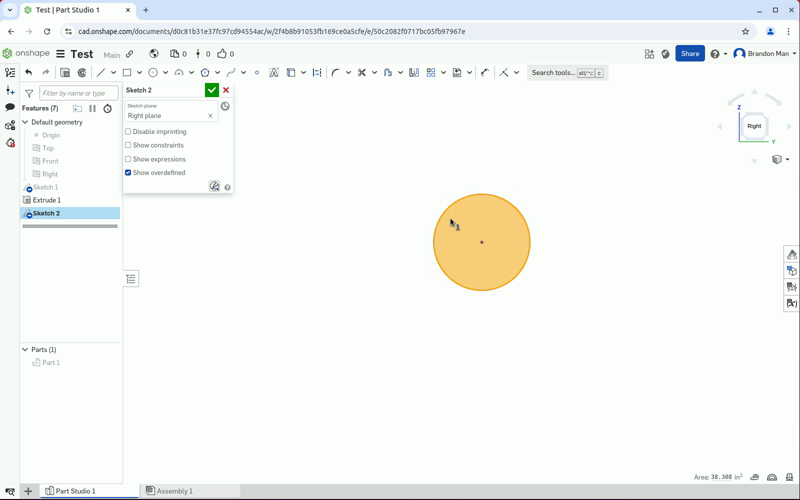
scroll(-6)
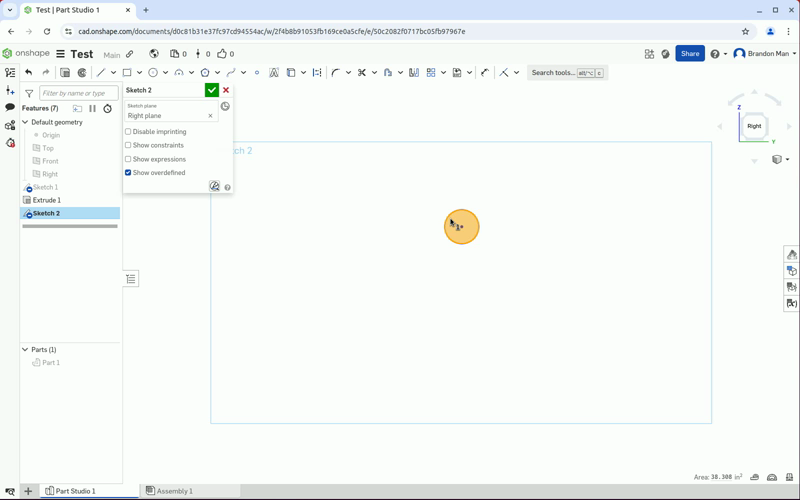
mouse_move(73, 352)
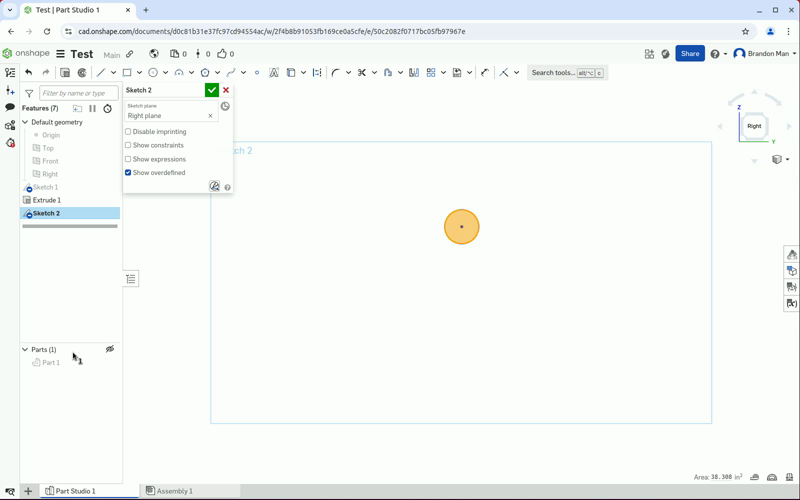
key(shift+y)
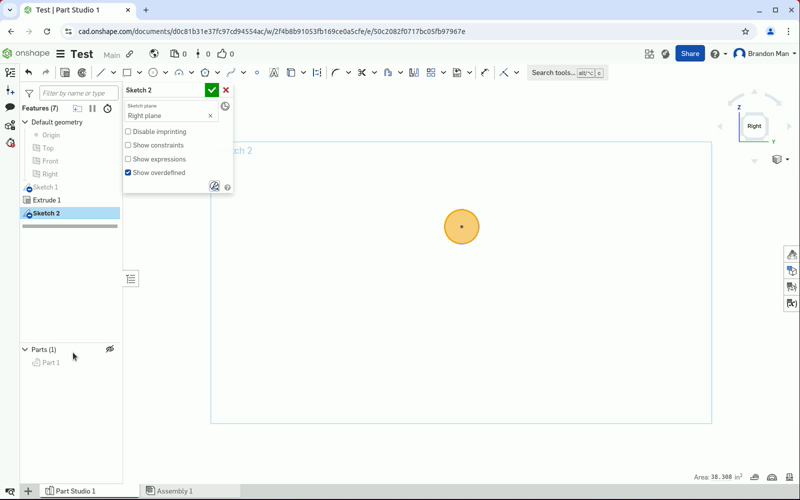
key(shift+e)
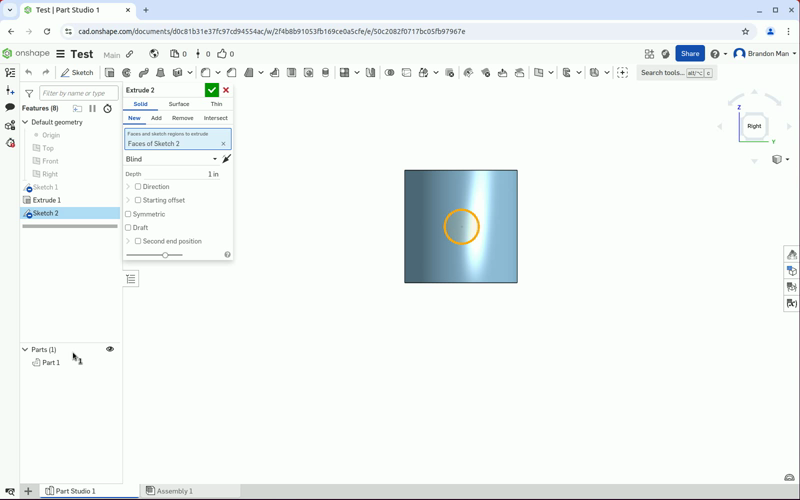
mouse_move(143, 106)
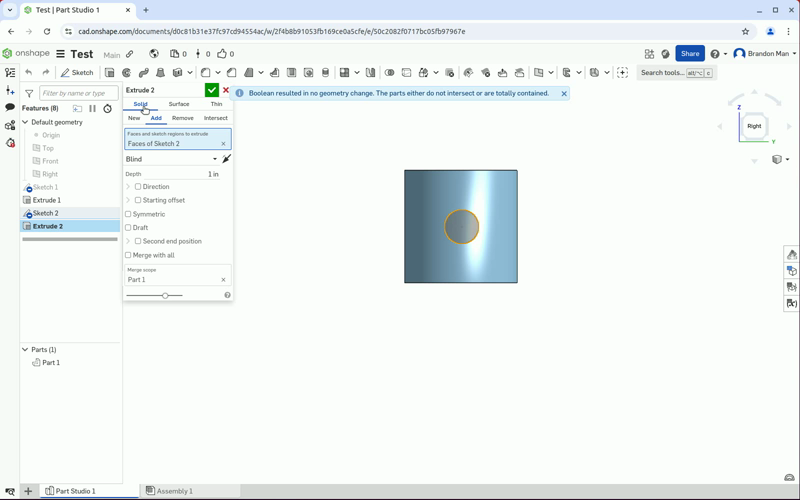
click(143, 106)
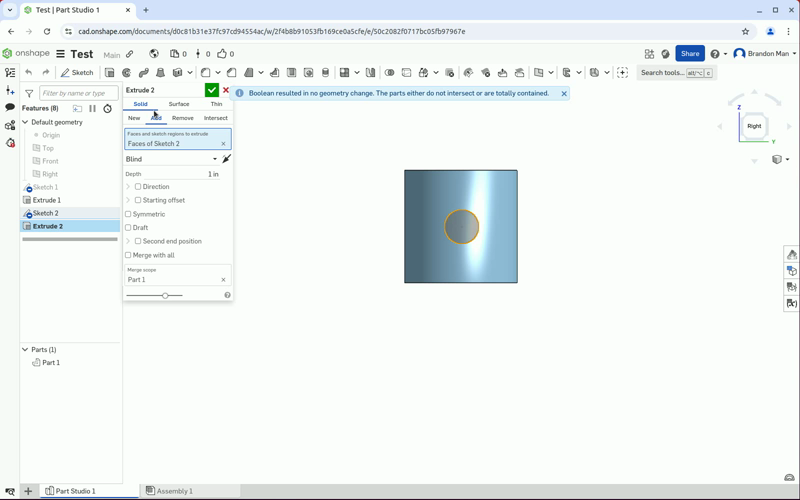
mouse_move(186, 120)
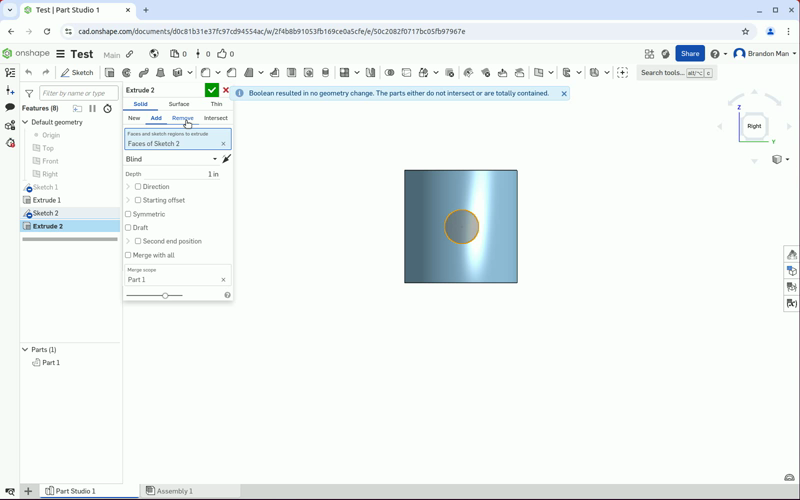
click(186, 120)
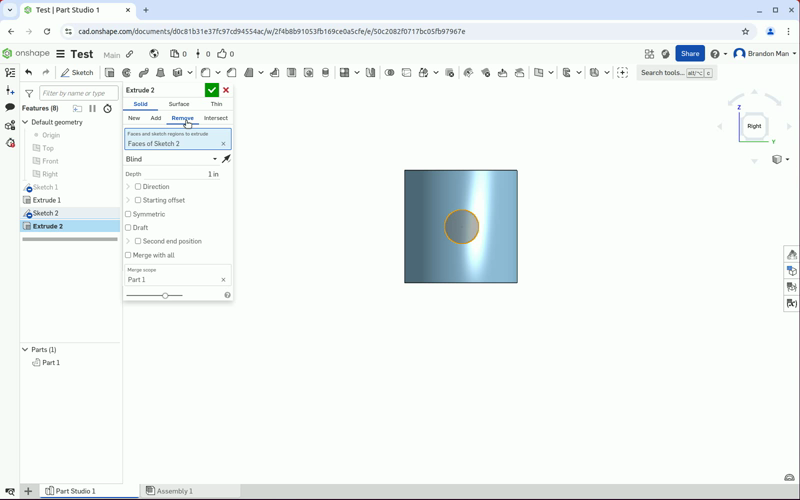
key(tab, 4)
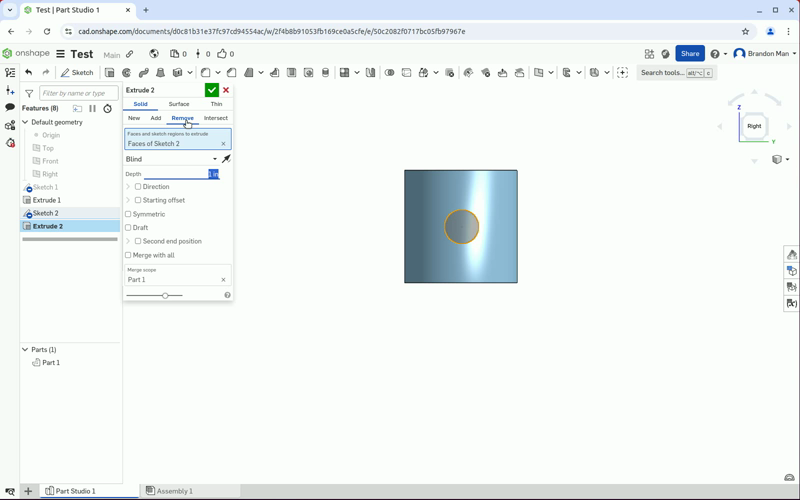
text(23.108)
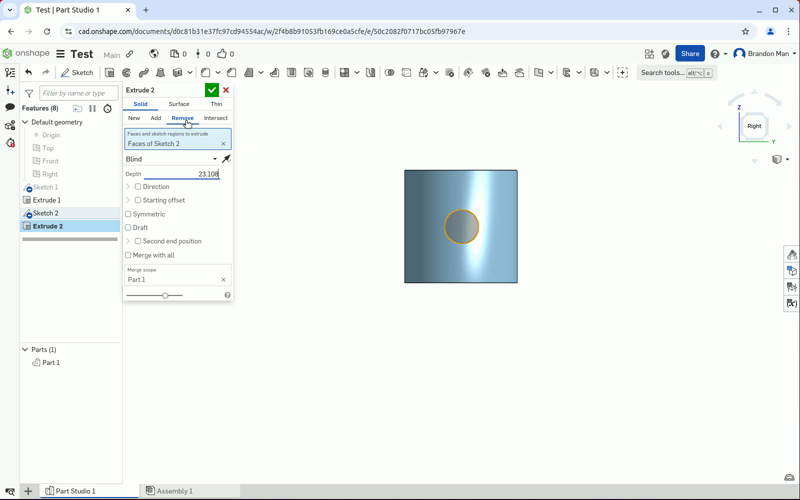
key(tab, 6)
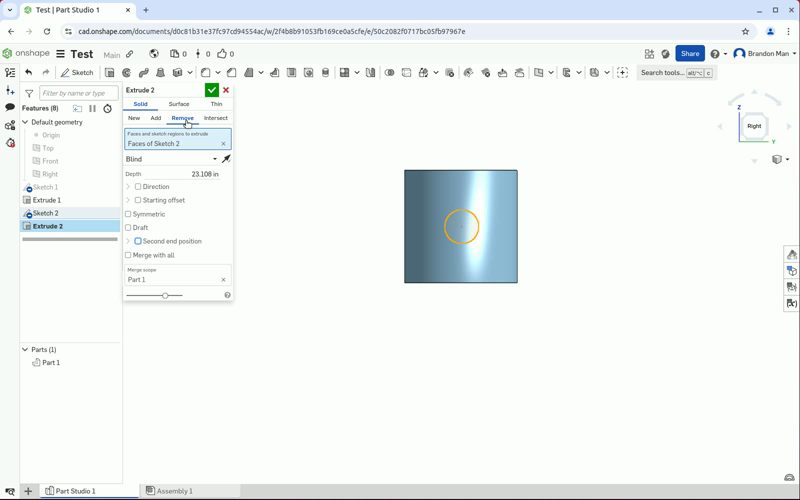
key(space)
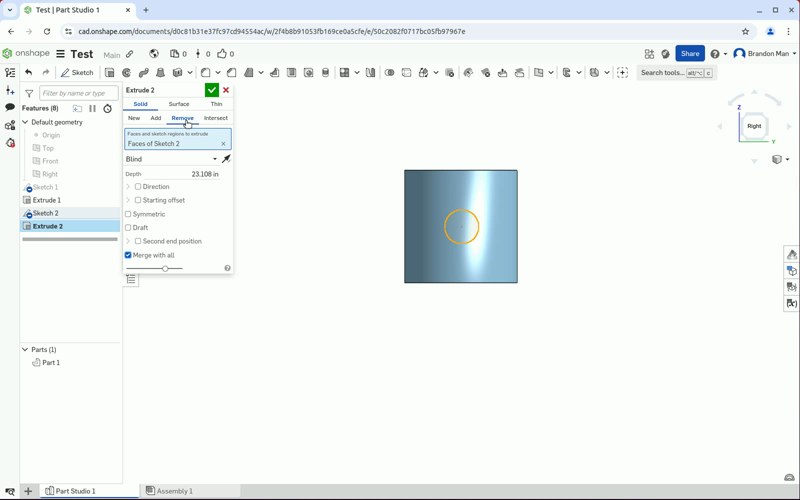
key(enter)
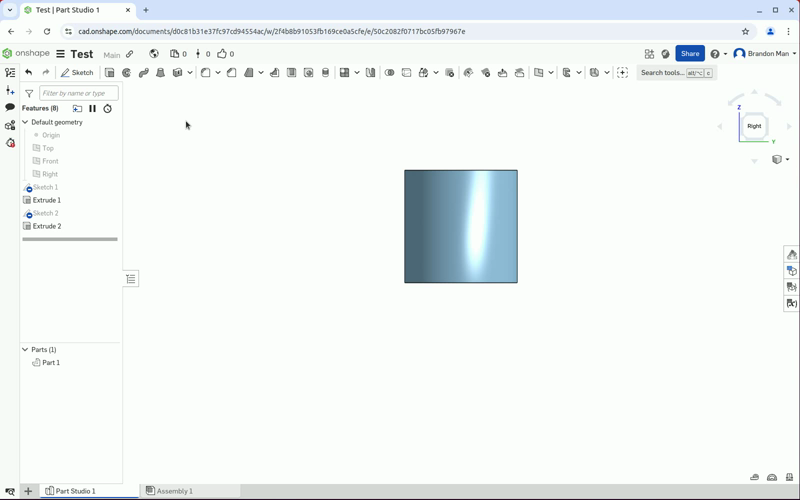
key(shift+h)
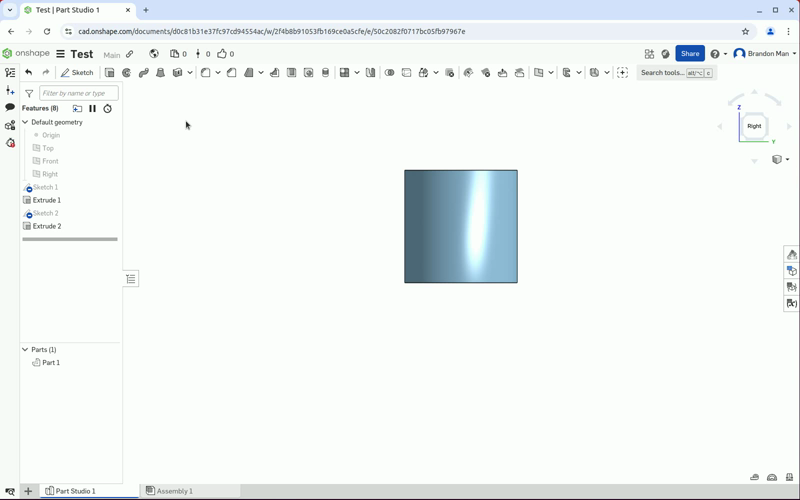
key(shift+h)
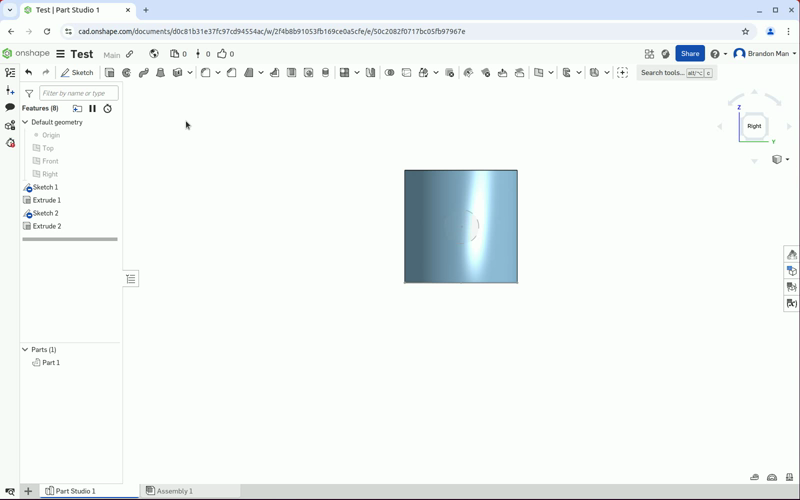
key(shift+7)
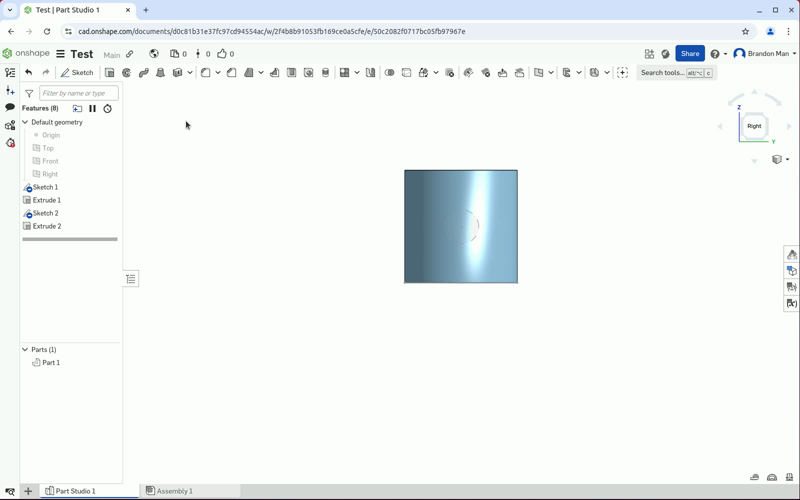
key(right, 2)
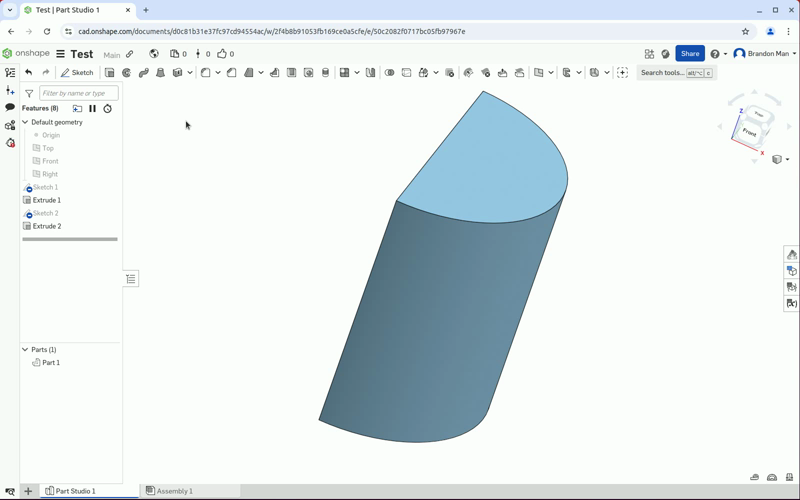
key(down, 2)
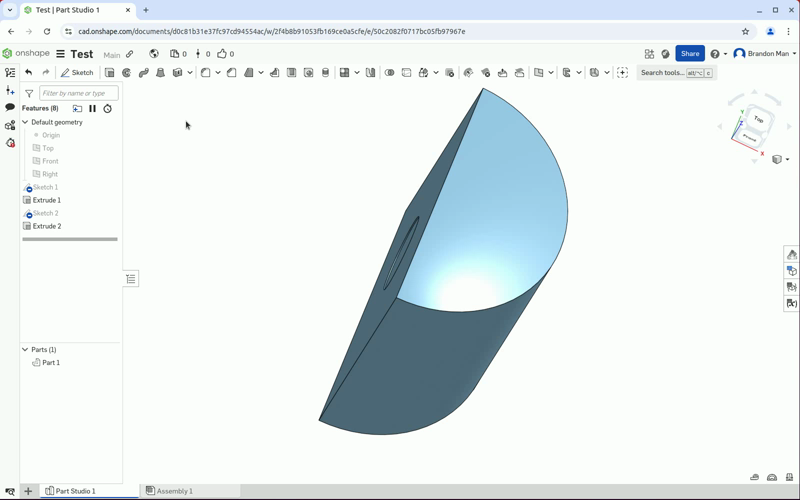
key(up, 2)
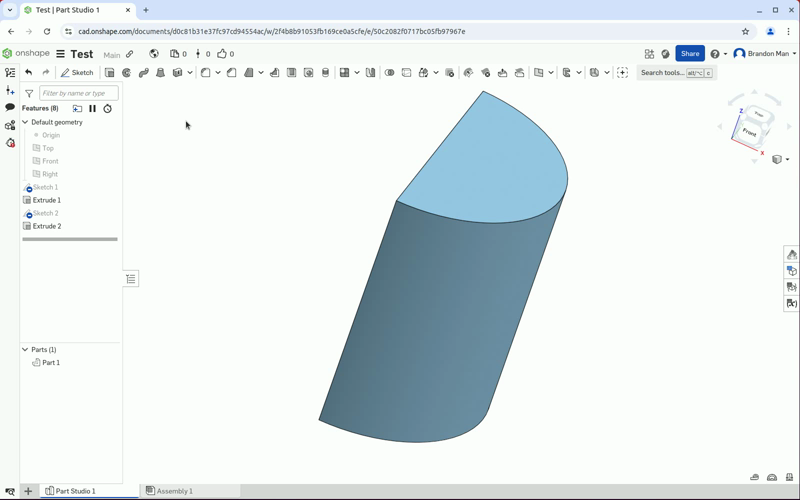
key(left, 2)
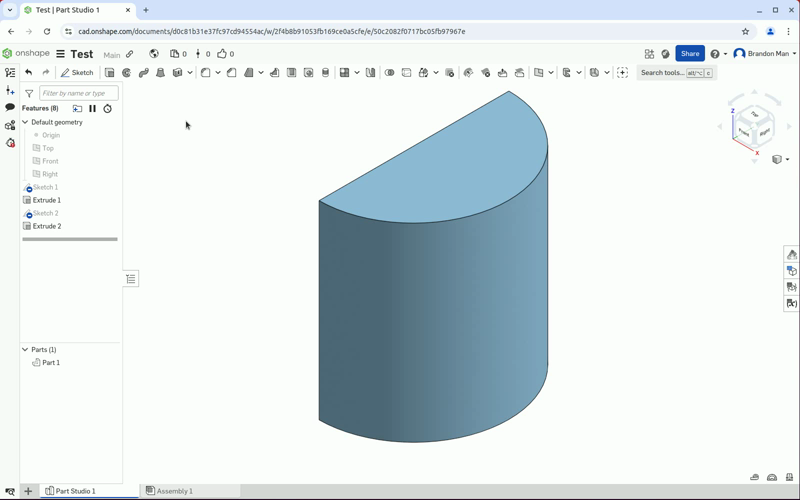
mouse_move(73, 189)
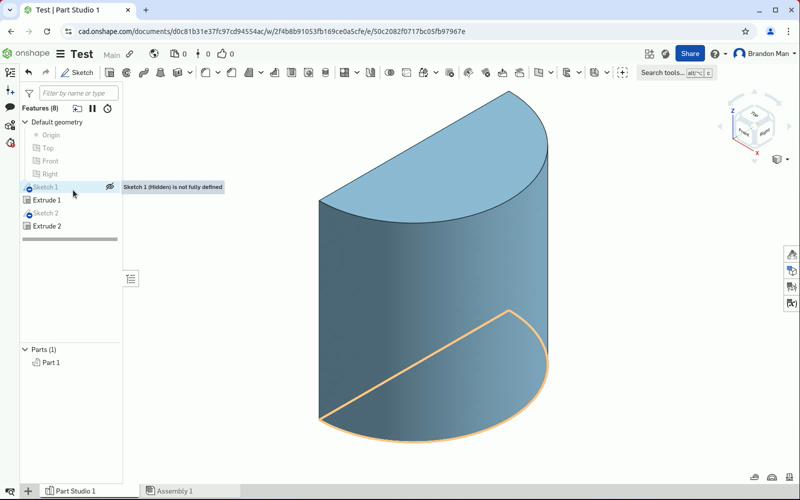
click(73, 189)